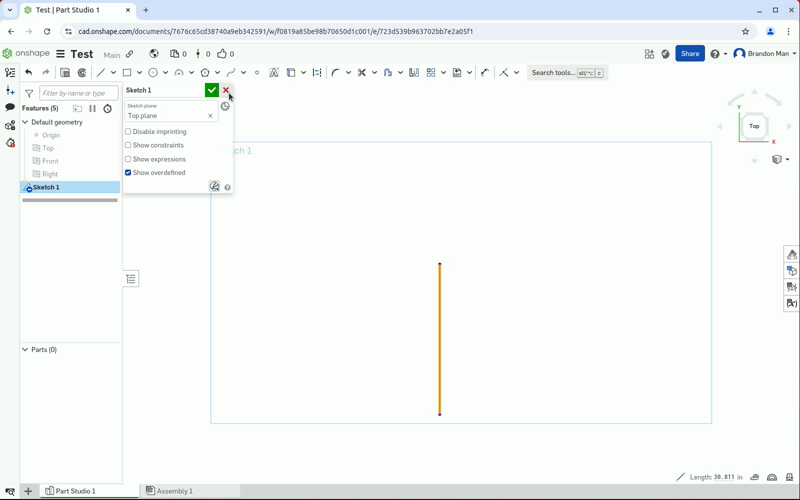
key(shift+h)
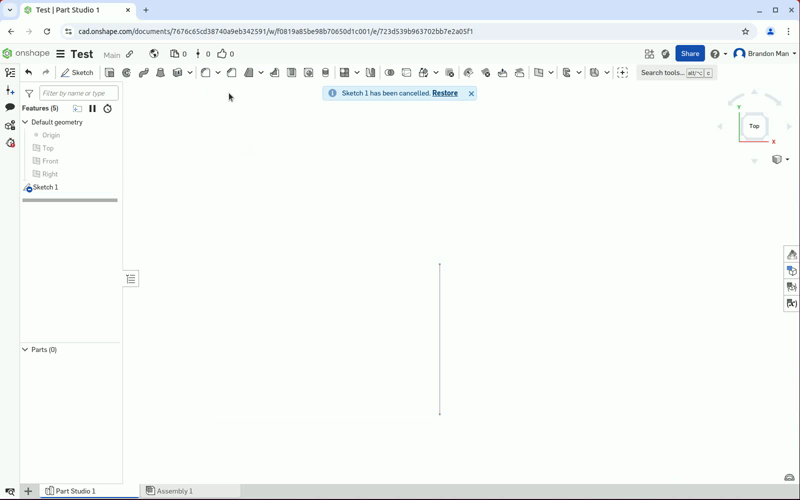
key(shift+s)
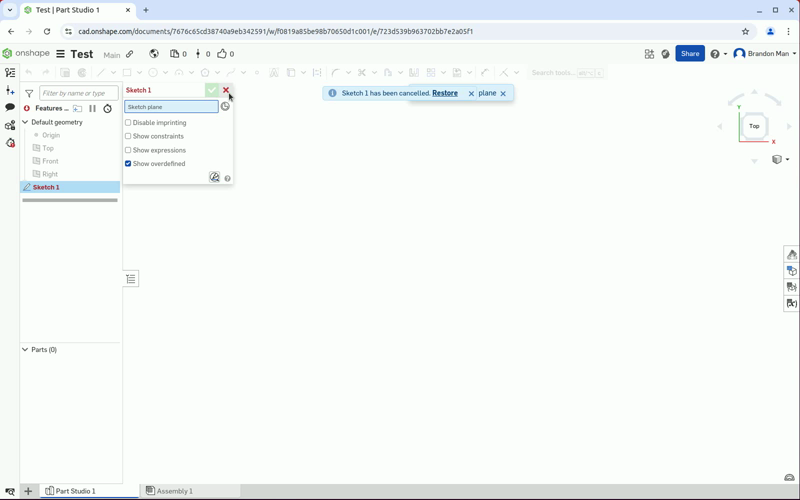
mouse_move(73, 150)
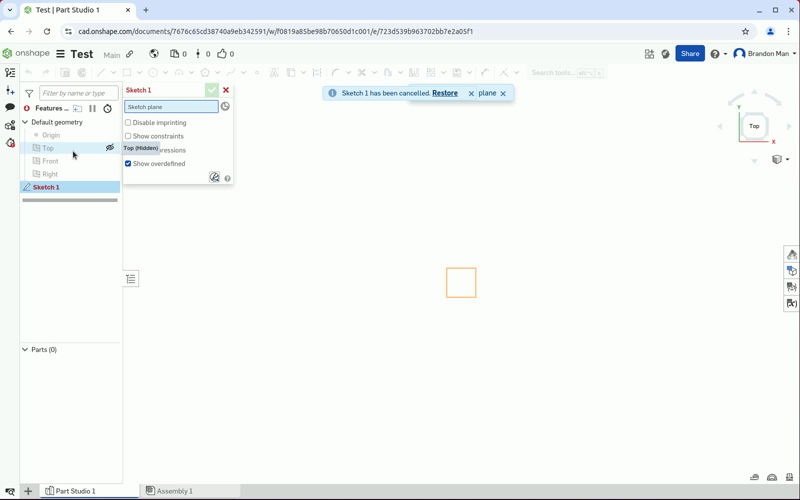
click(73, 150)
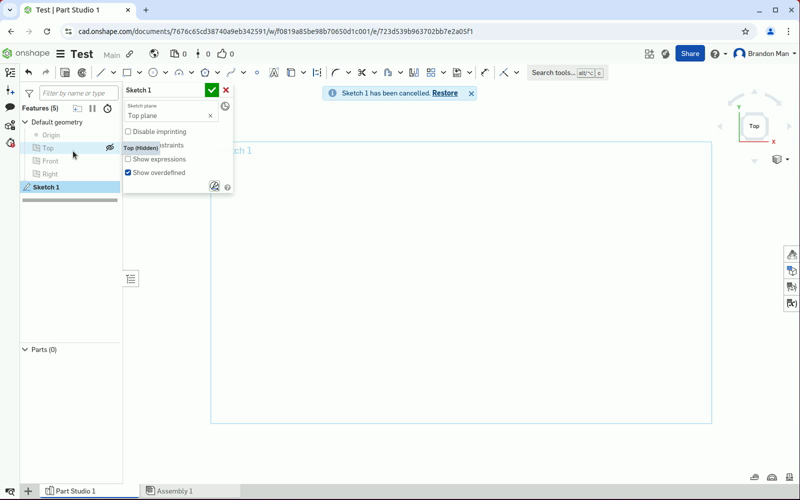
mouse_move(73, 352)
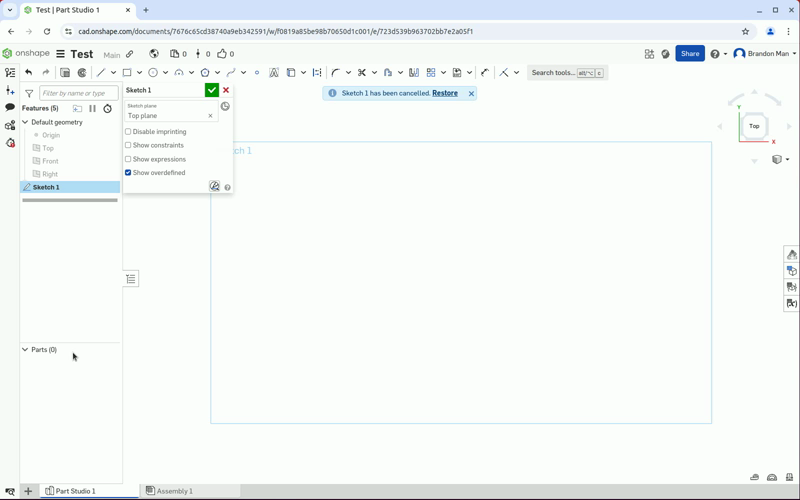
key(y)
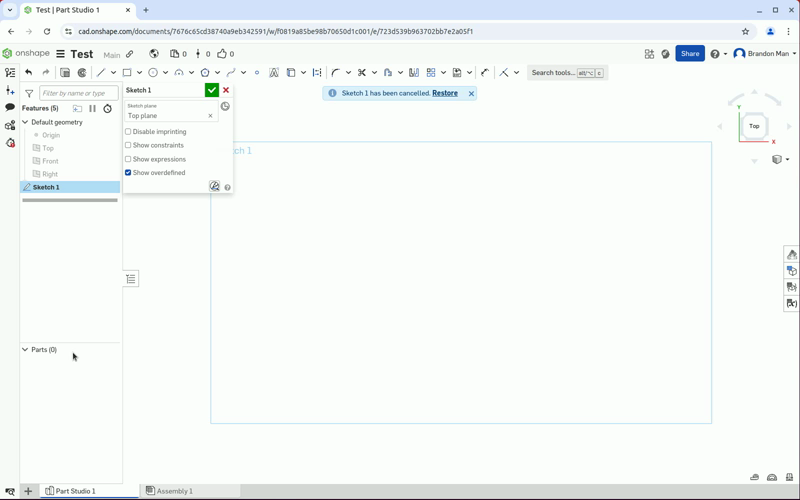
key(l)
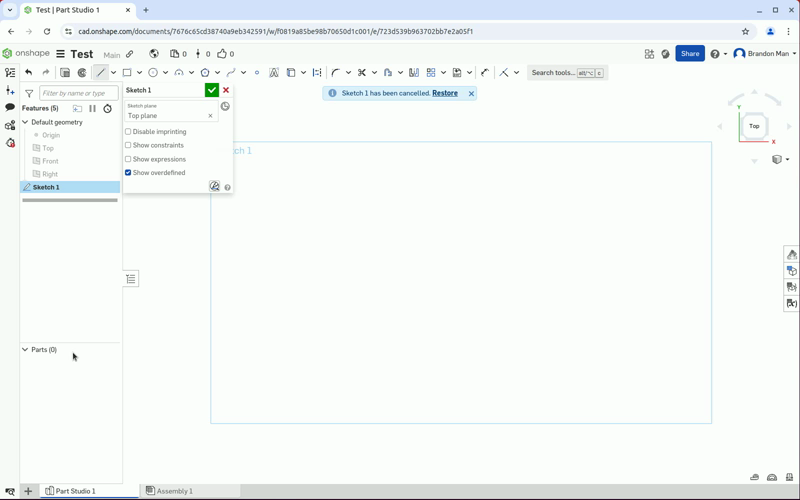
key_down(shift)
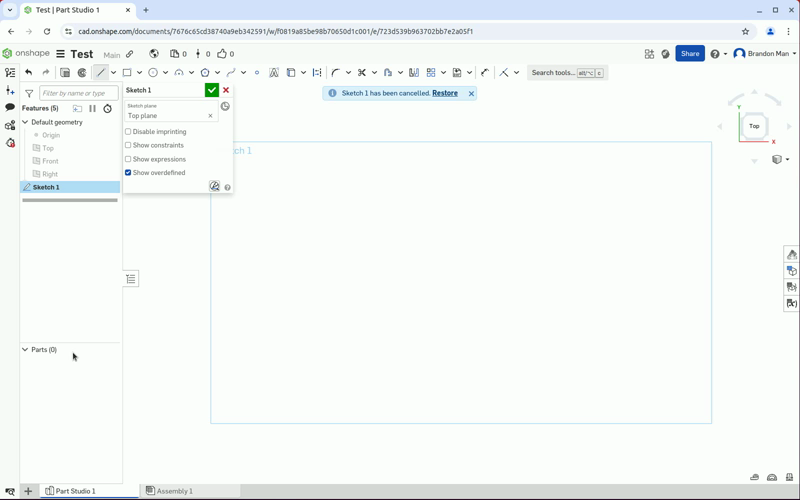
mouse_move(484, 176)
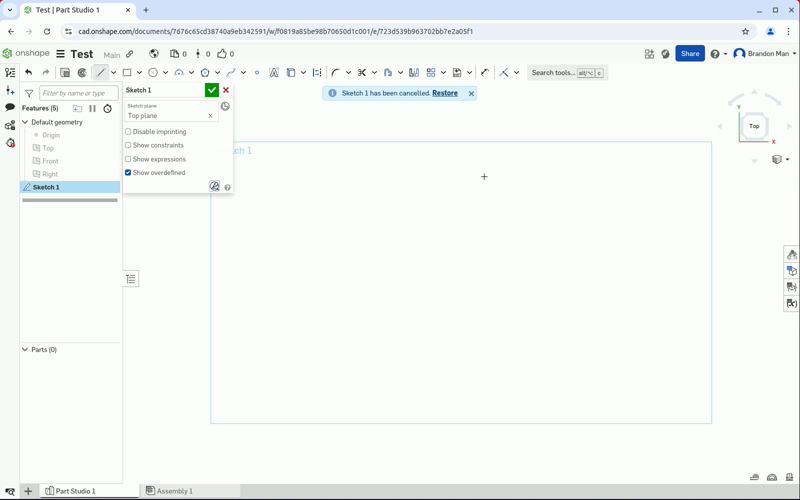
click(484, 176)
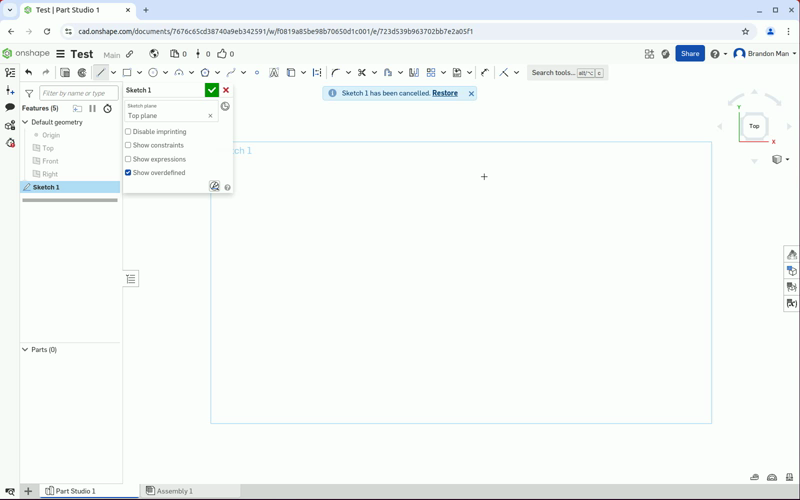
key_up(shift)
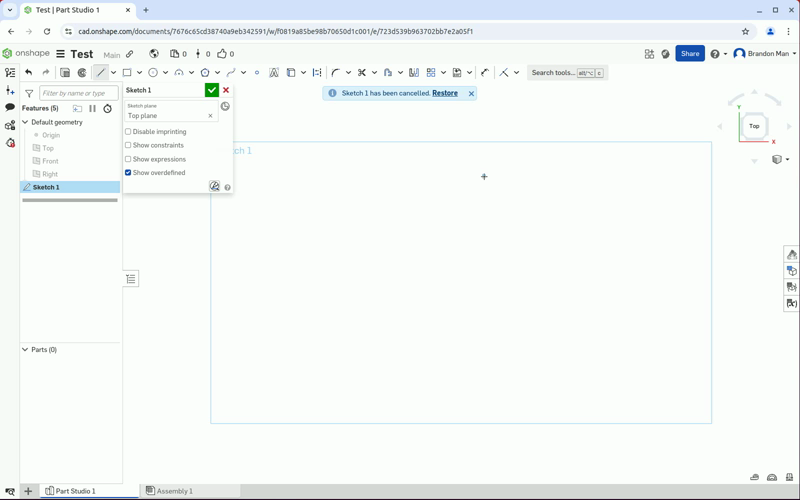
key_down(shift)
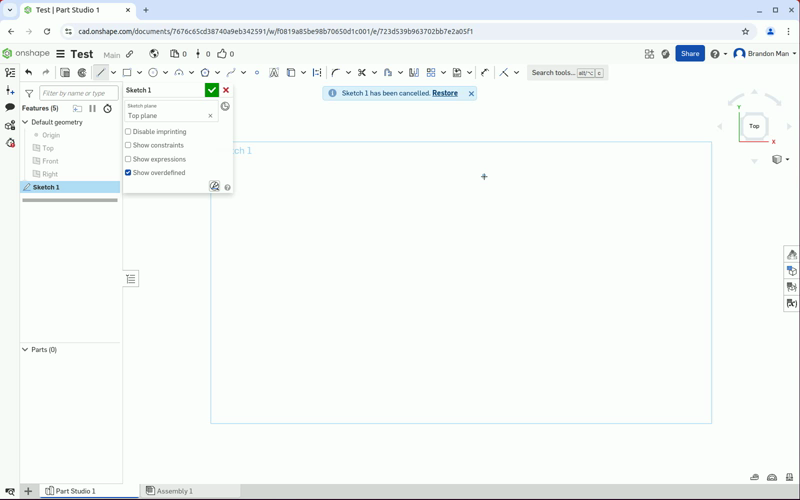
mouse_move(565, 176)
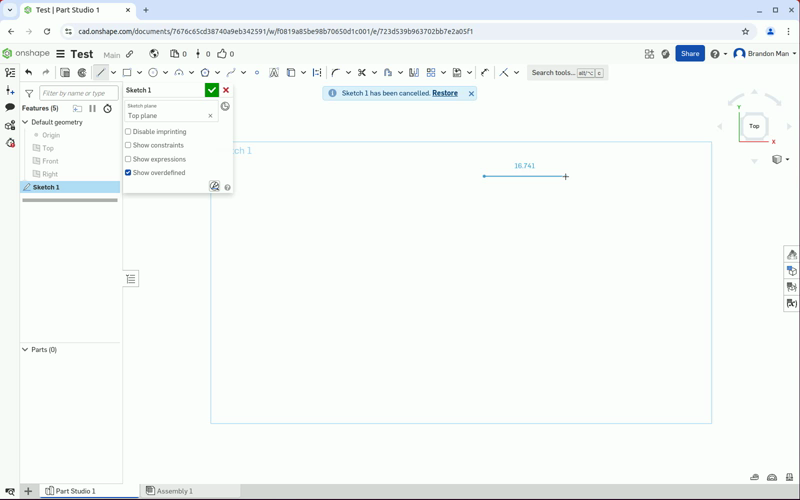
click(565, 176)
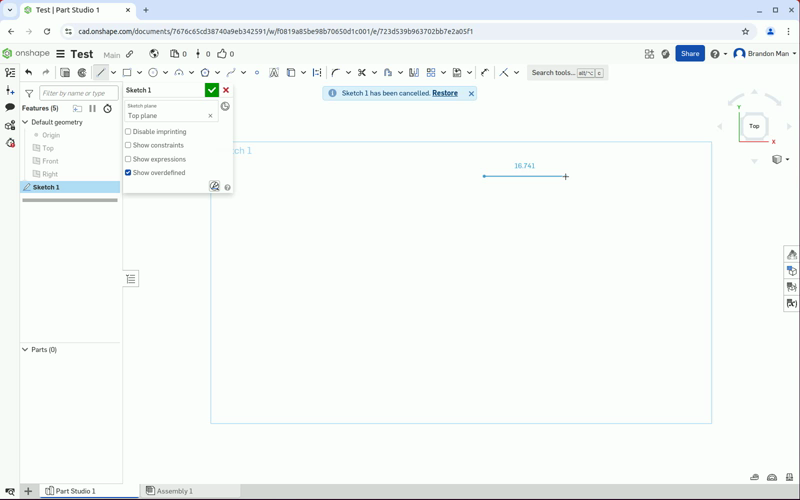
key_up(shift)
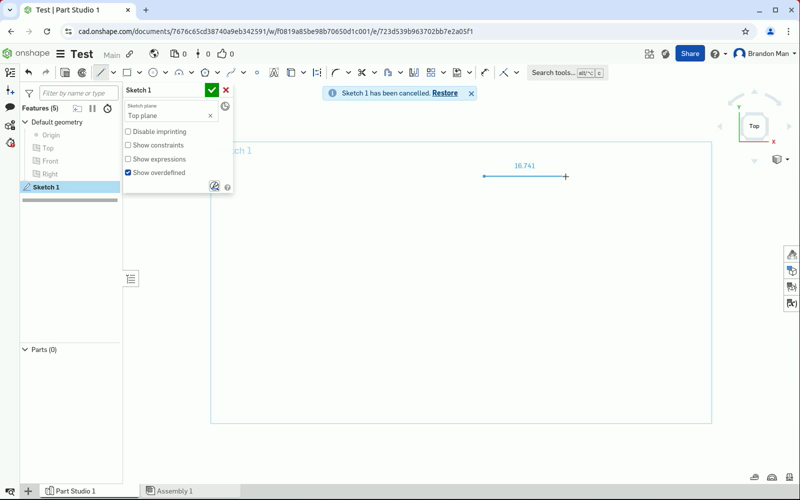
key_down(shift)
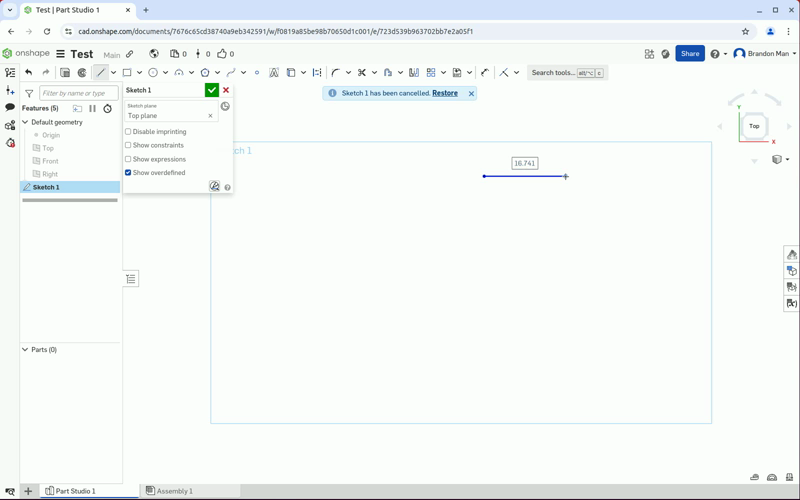
mouse_move(589, 176)
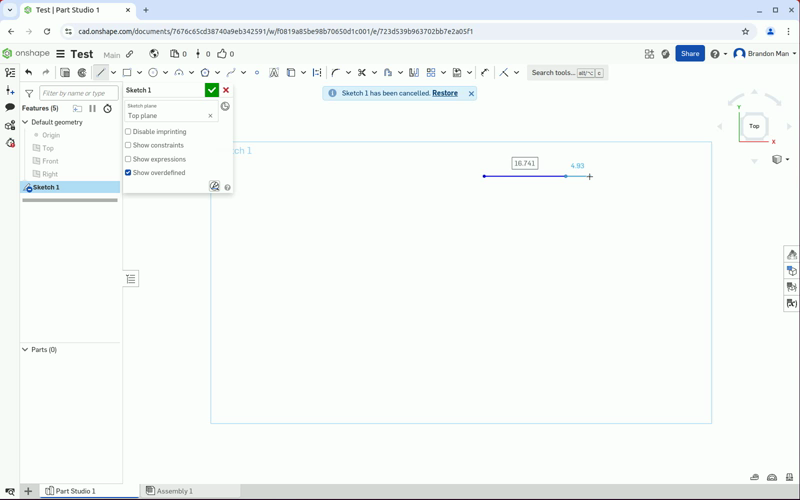
mouse_move(565, 170)
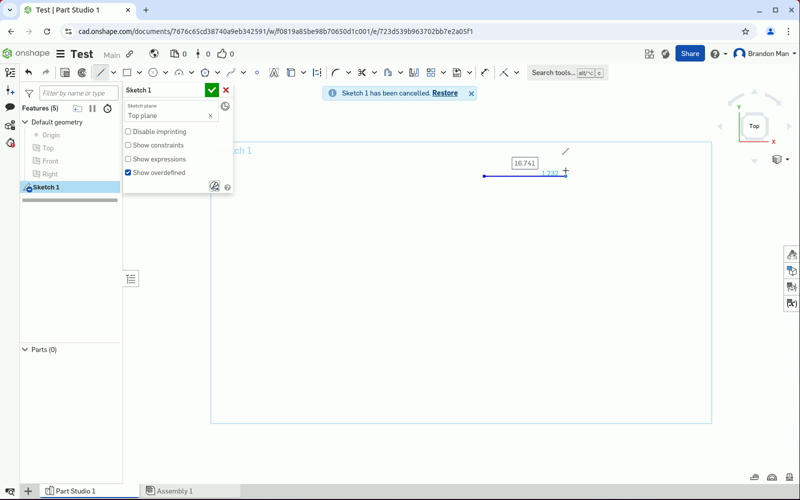
scroll(6)
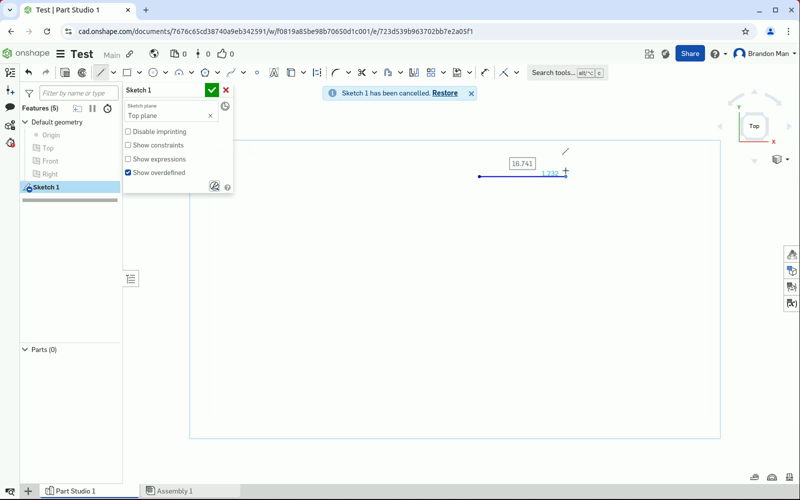
scroll(6)
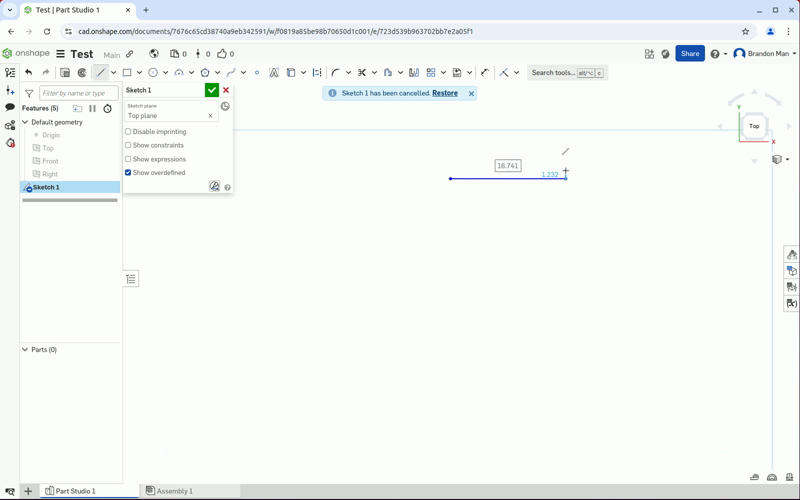
scroll(6)
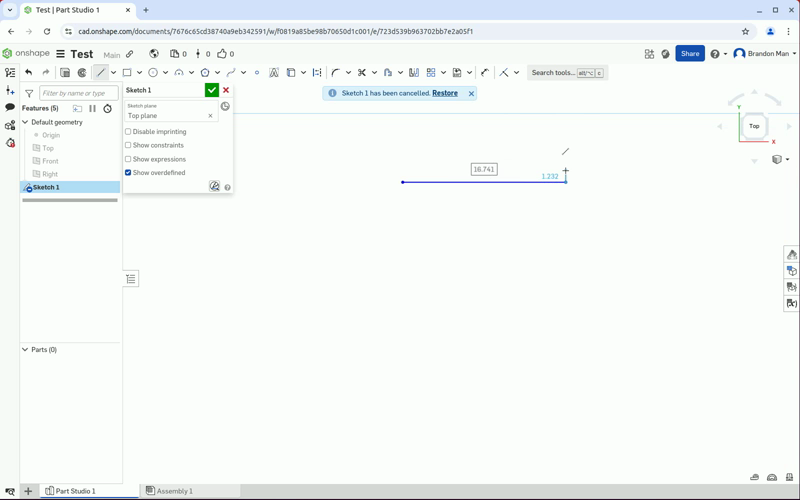
scroll(6)
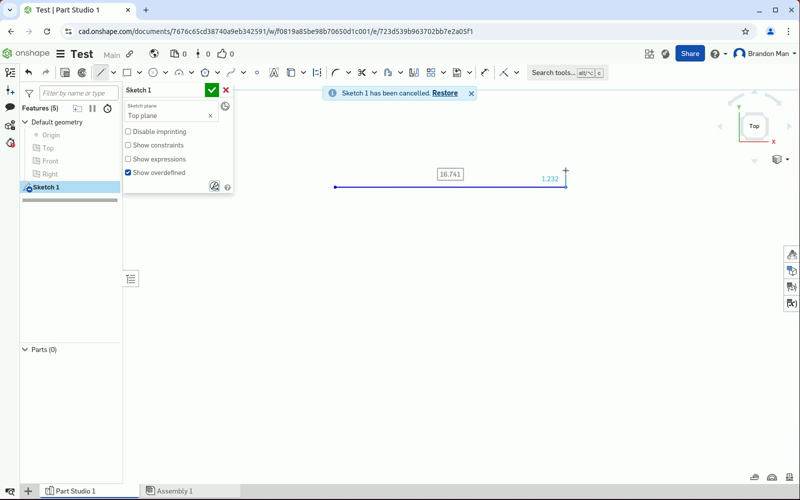
scroll(6)
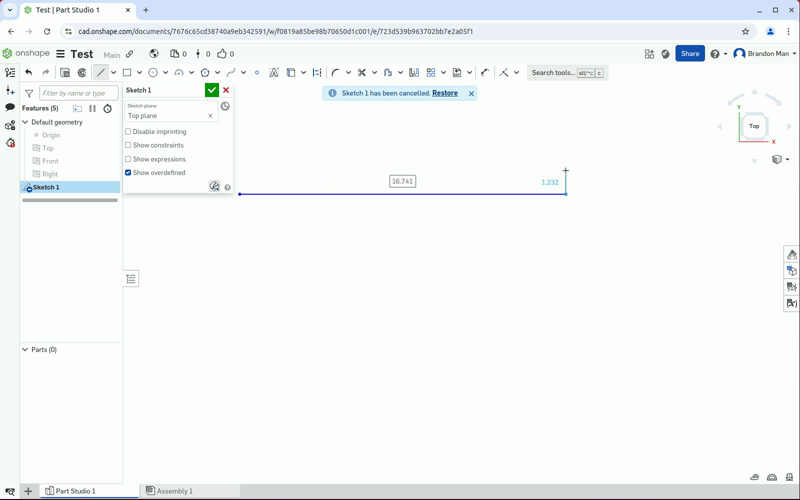
scroll(6)
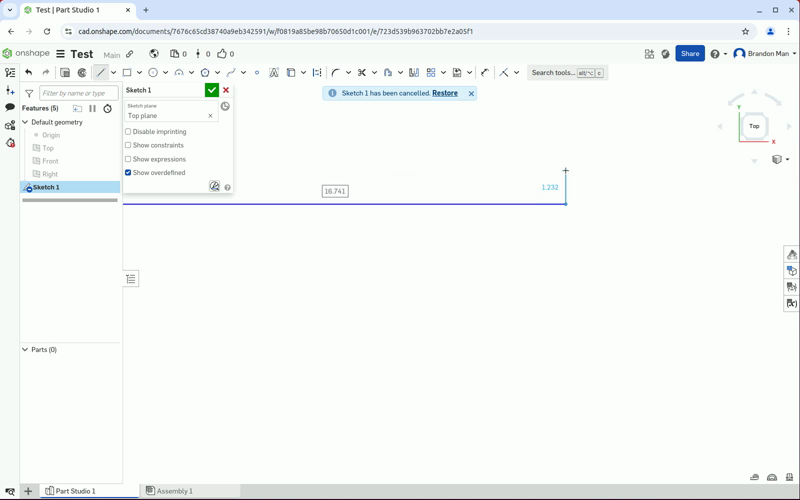
scroll(6)
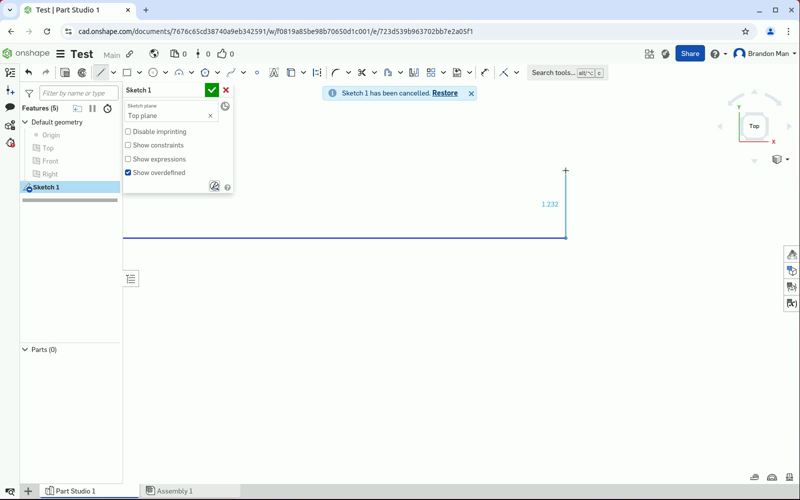
click(565, 170)
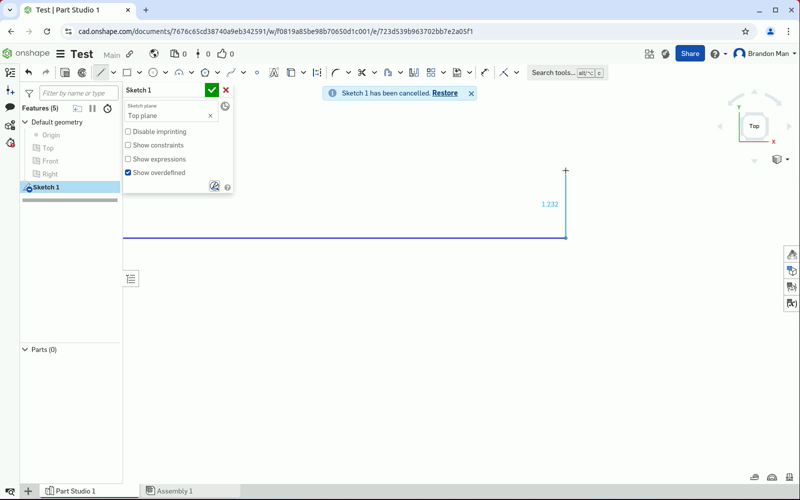
scroll(-6)
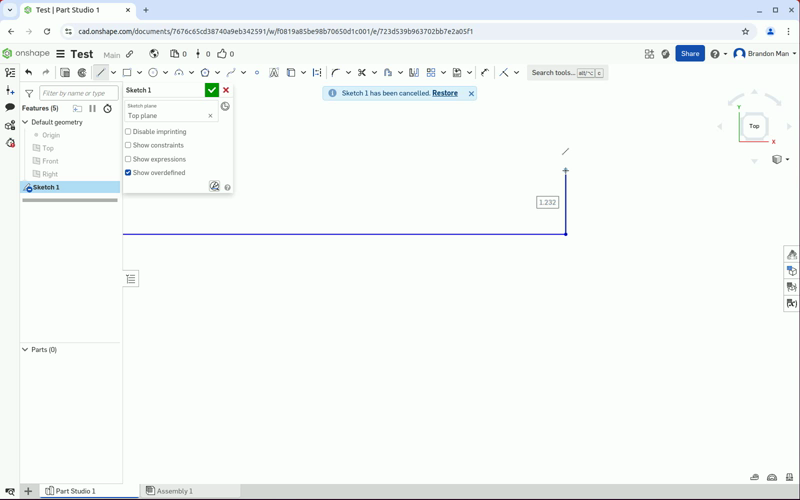
scroll(-6)
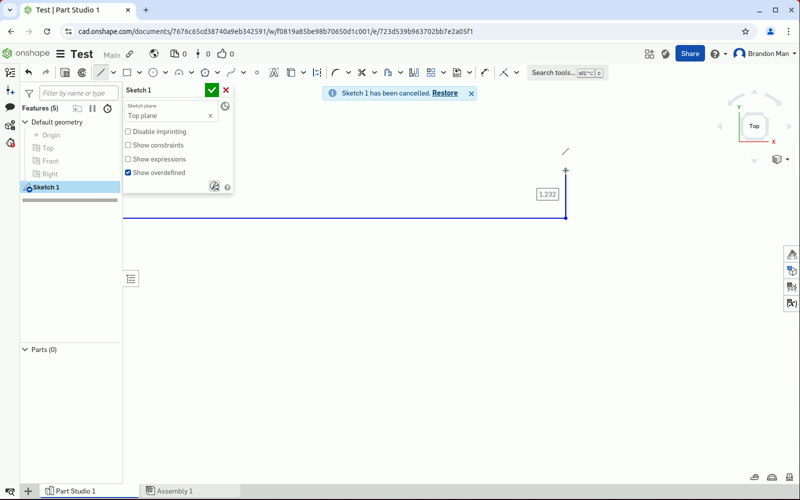
scroll(-6)
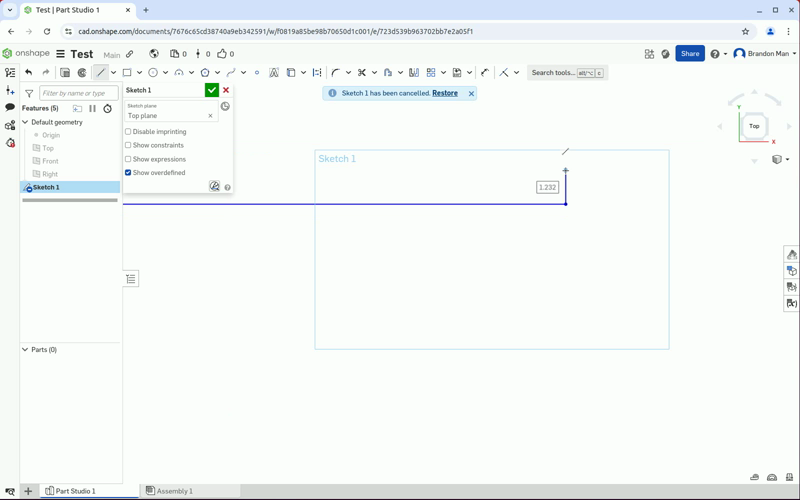
scroll(-6)
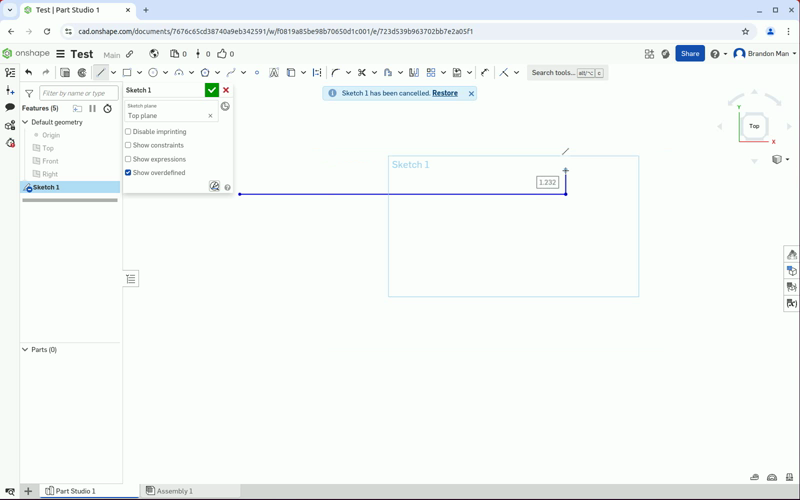
scroll(-6)
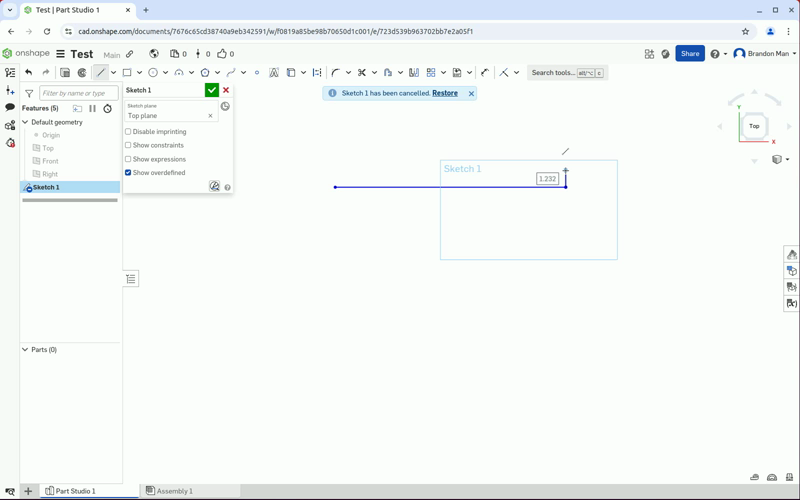
scroll(-6)
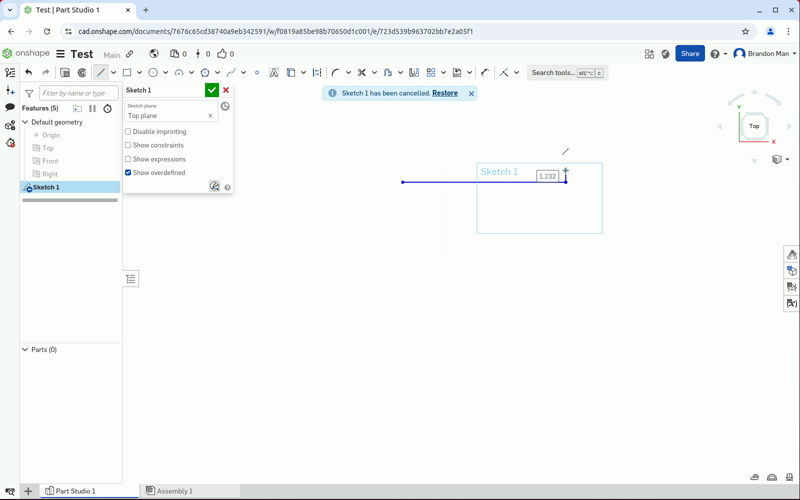
scroll(-6)
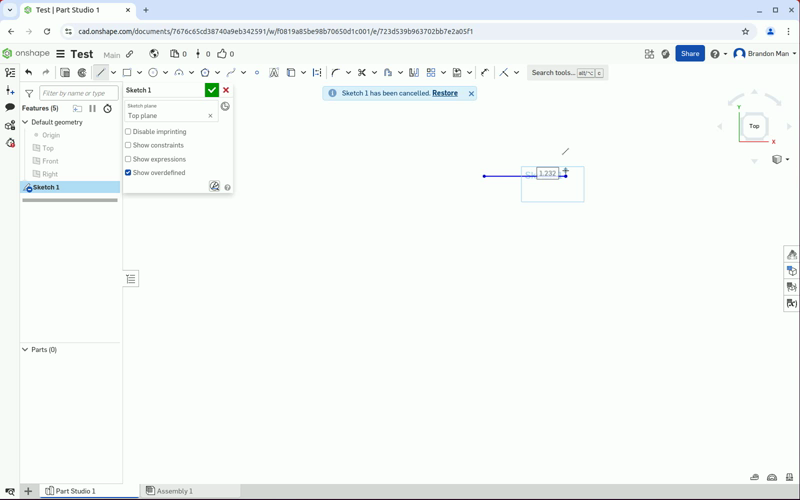
key_up(shift)
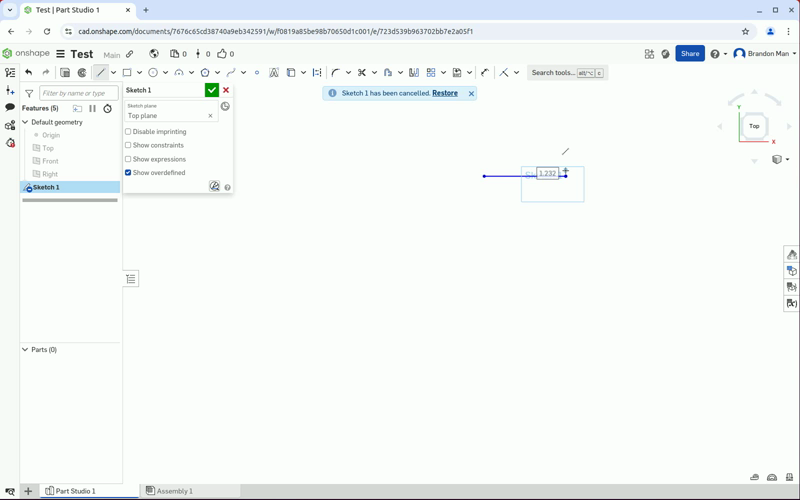
key_down(shift)
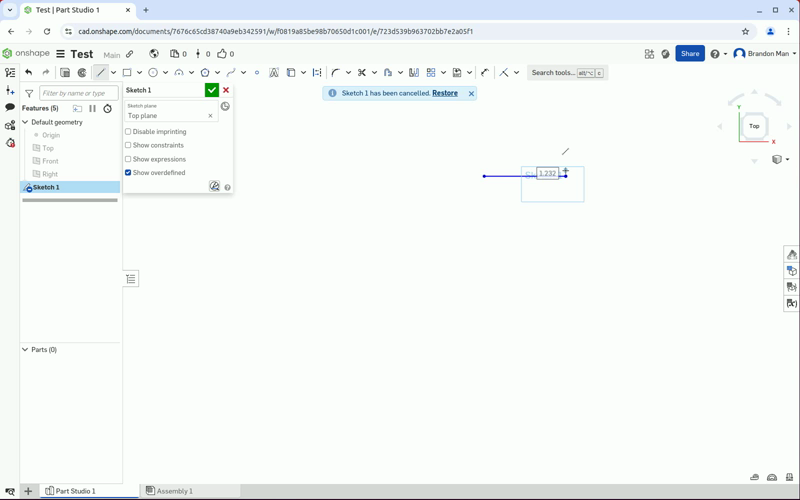
mouse_move(484, 170)
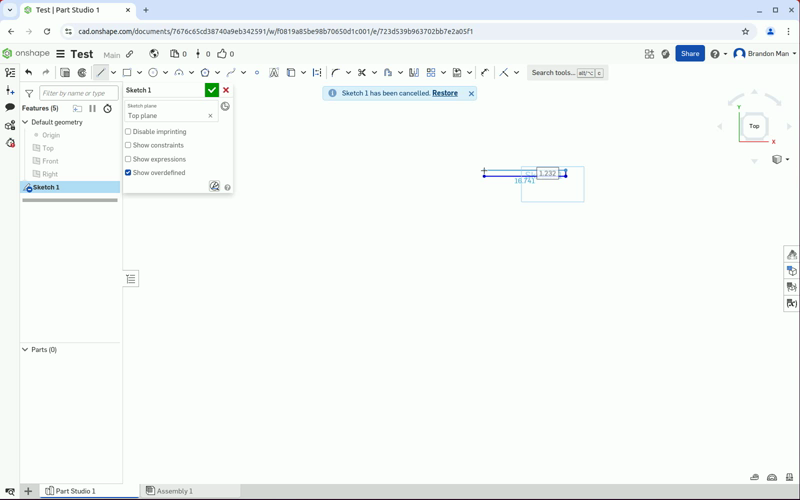
click(484, 170)
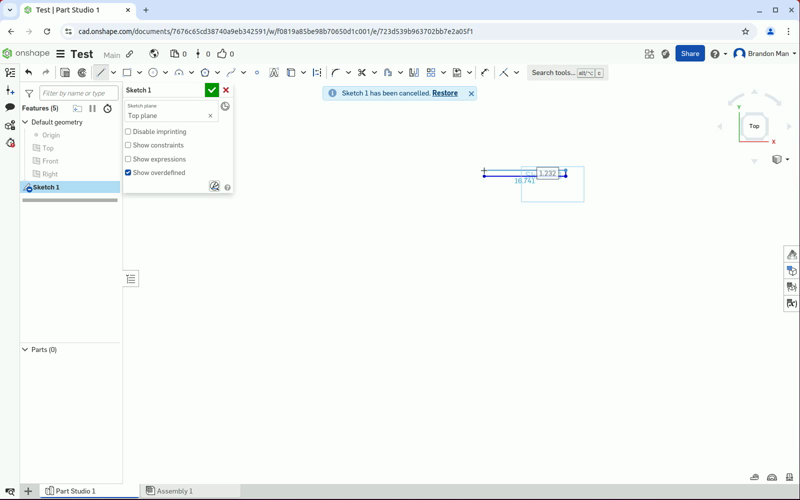
key_up(shift)
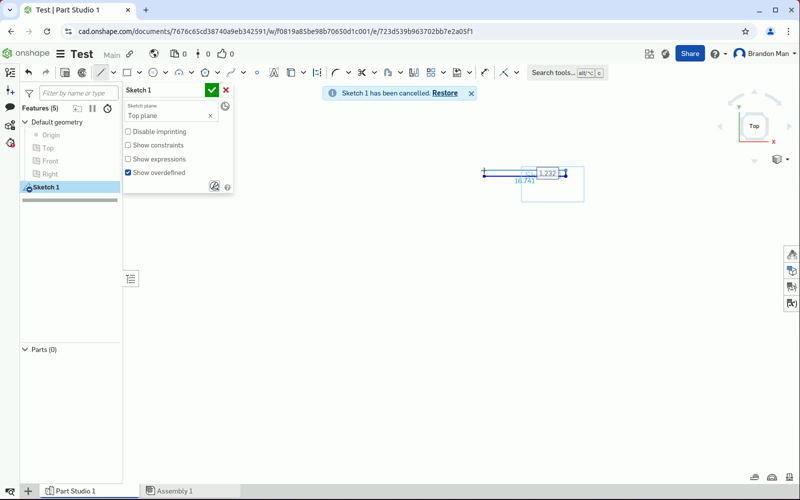
mouse_move(514, 170)
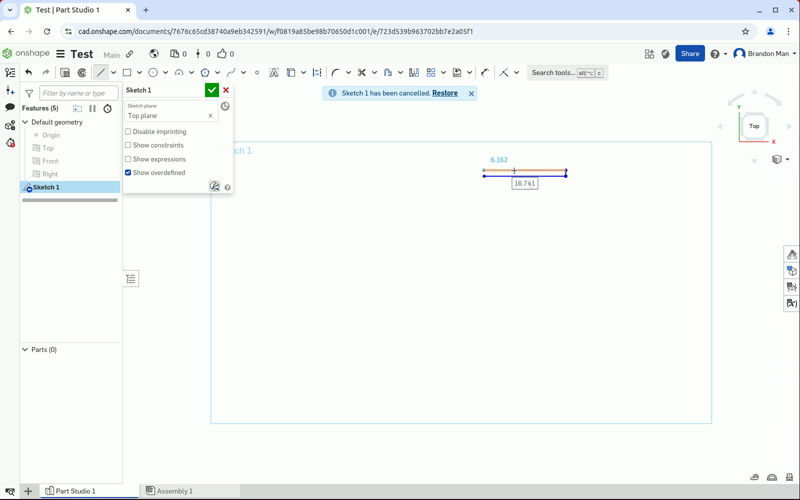
key_down(shift)
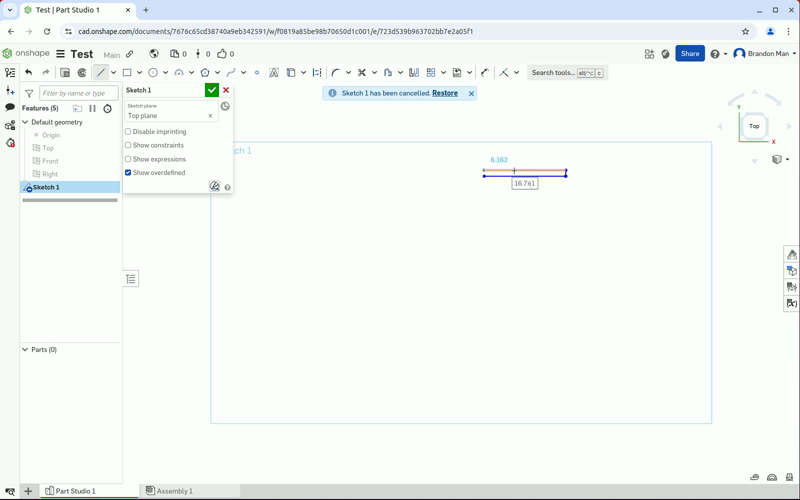
mouse_move(484, 176)
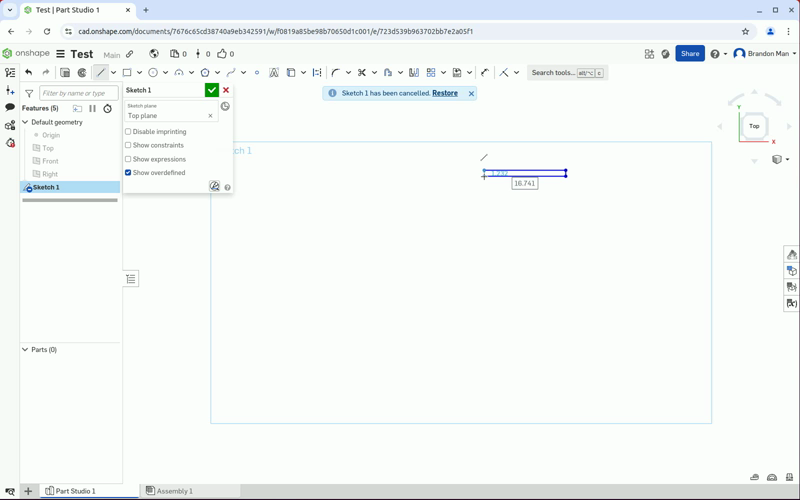
scroll(6)
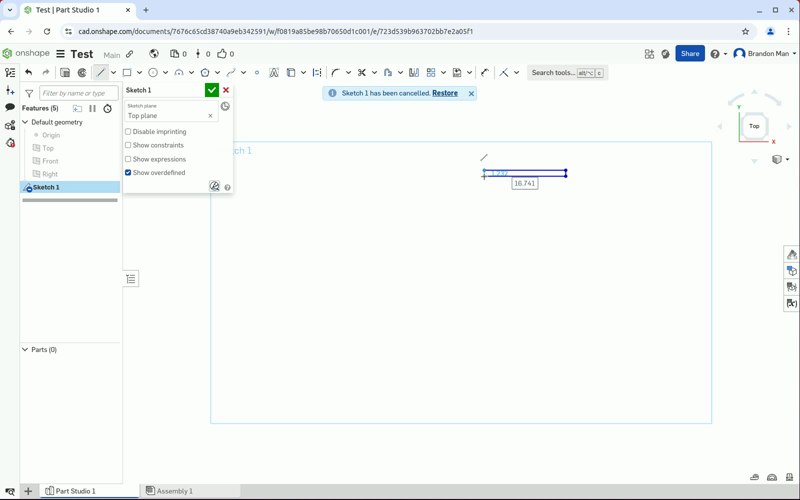
scroll(6)
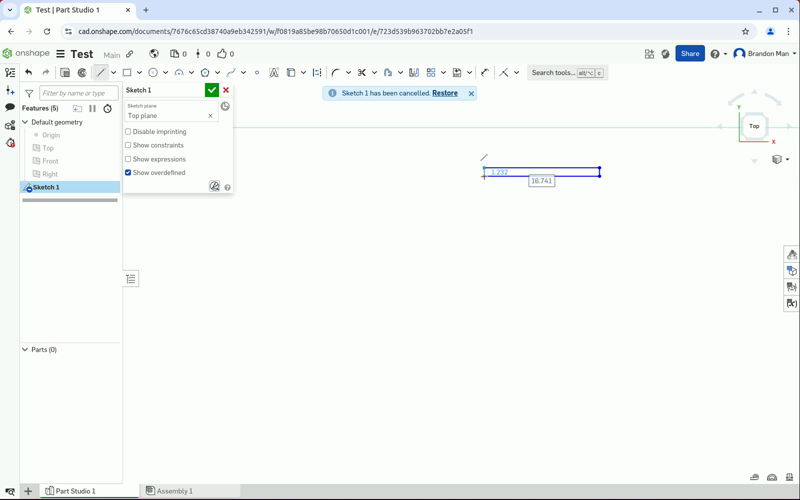
scroll(6)
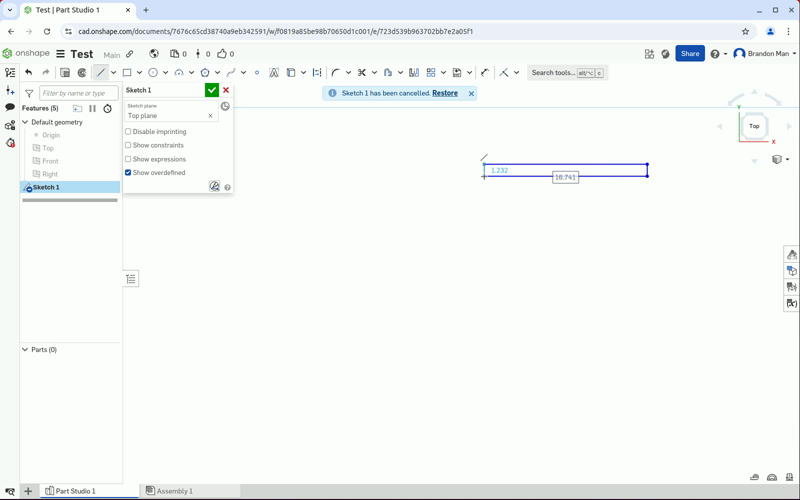
scroll(6)
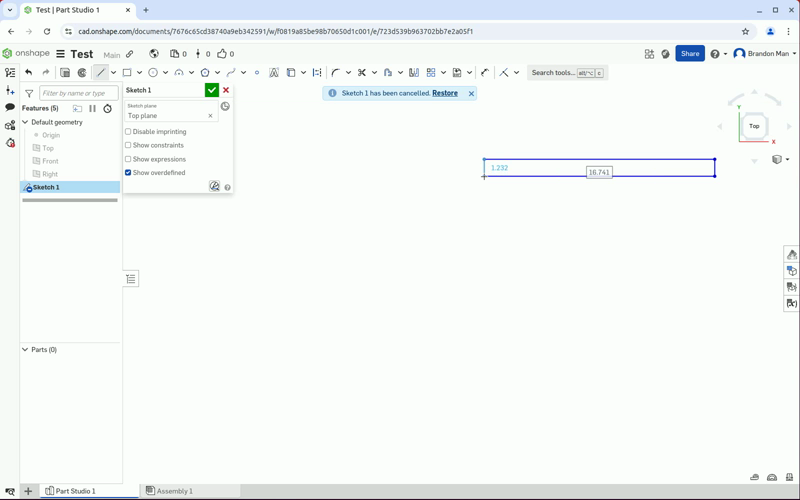
scroll(6)
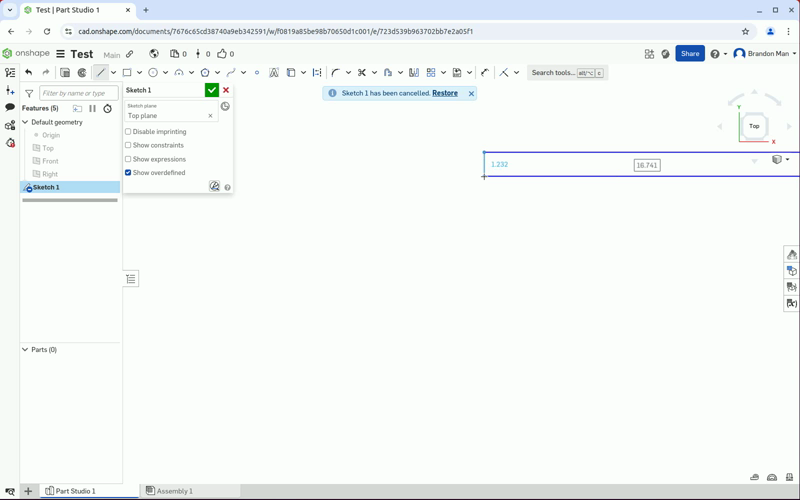
scroll(6)
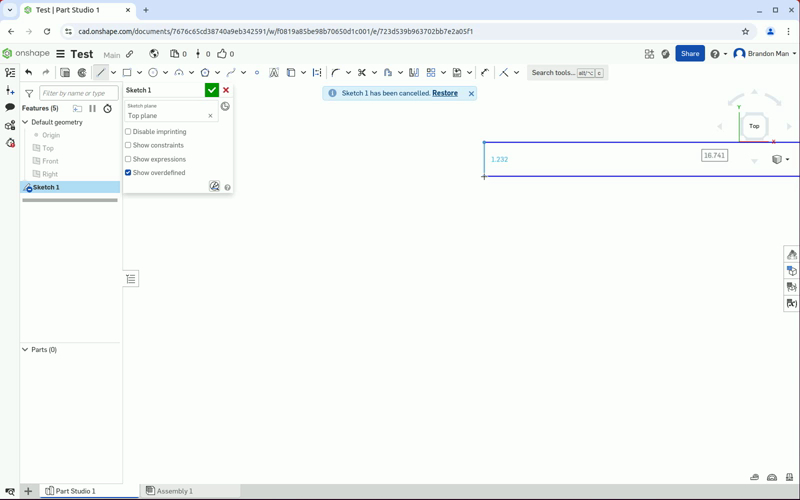
scroll(6)
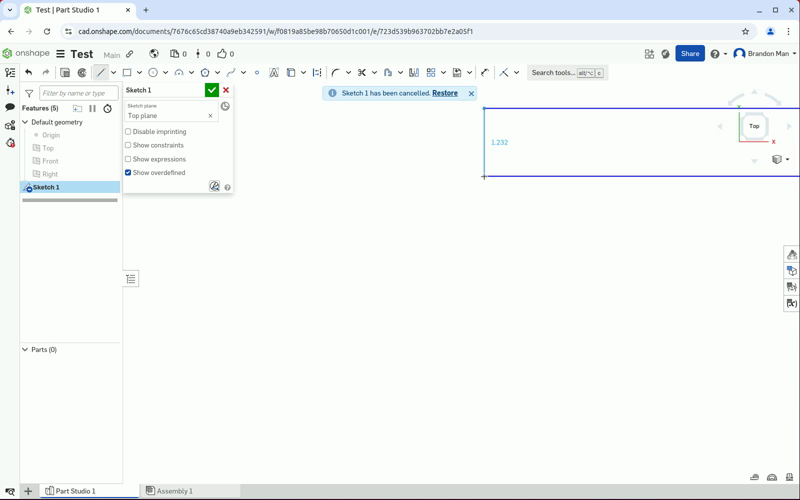
key_up(shift)
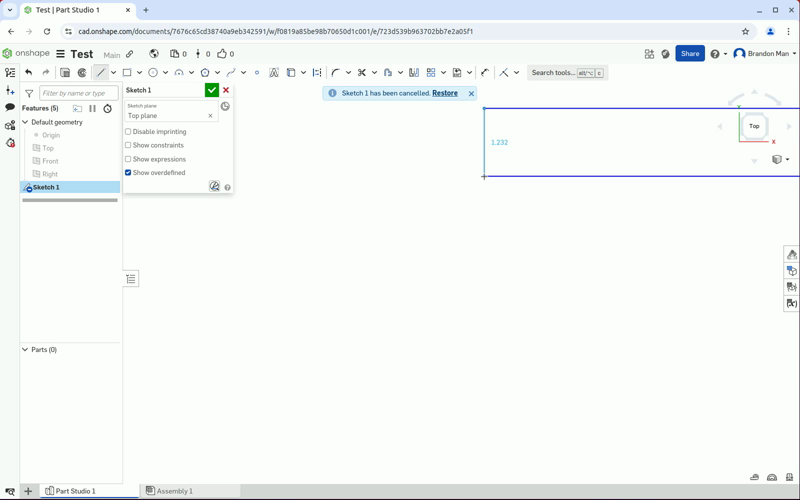
click(484, 176)
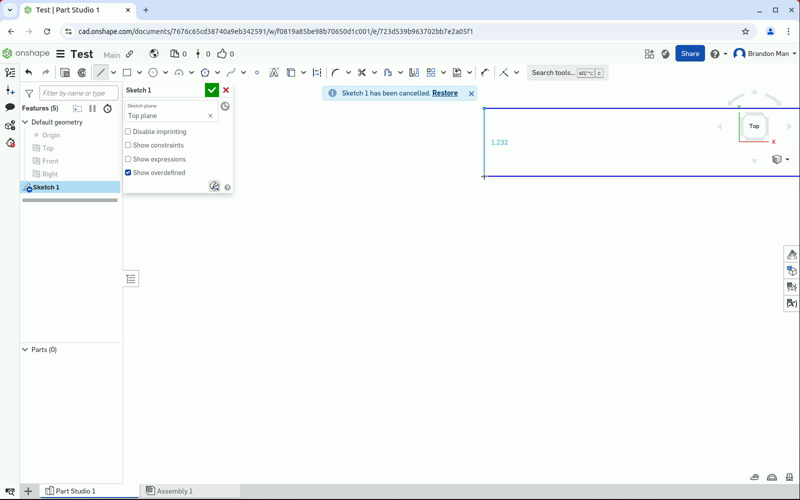
scroll(-6)
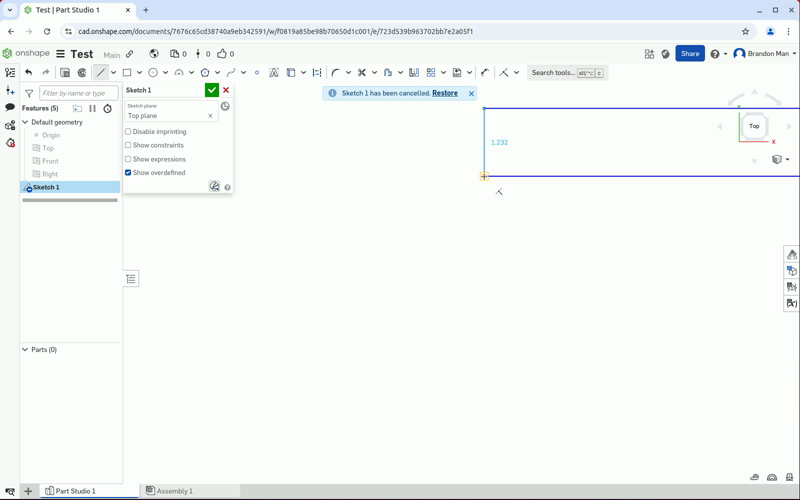
scroll(-6)
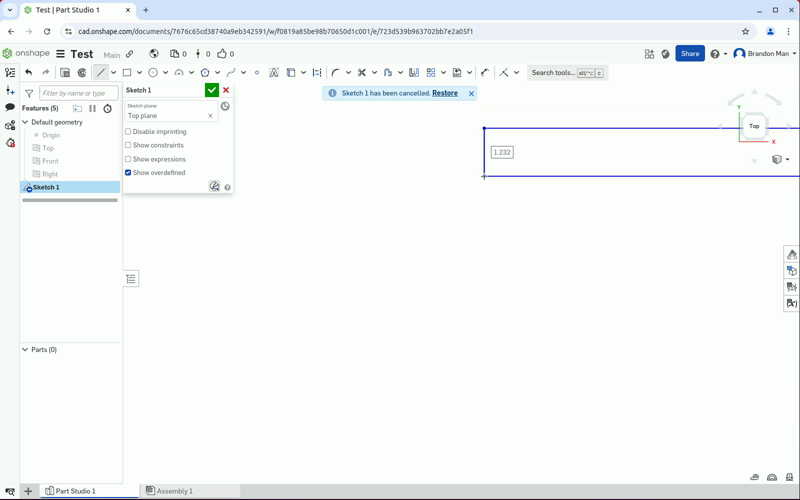
scroll(-6)
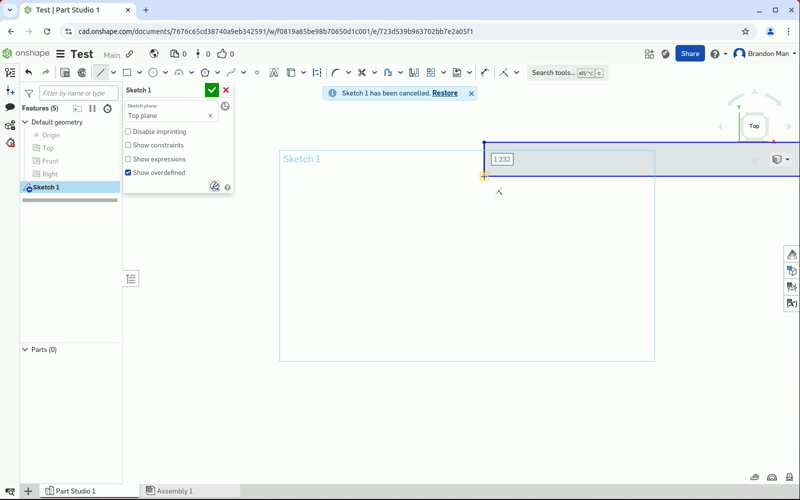
scroll(-6)
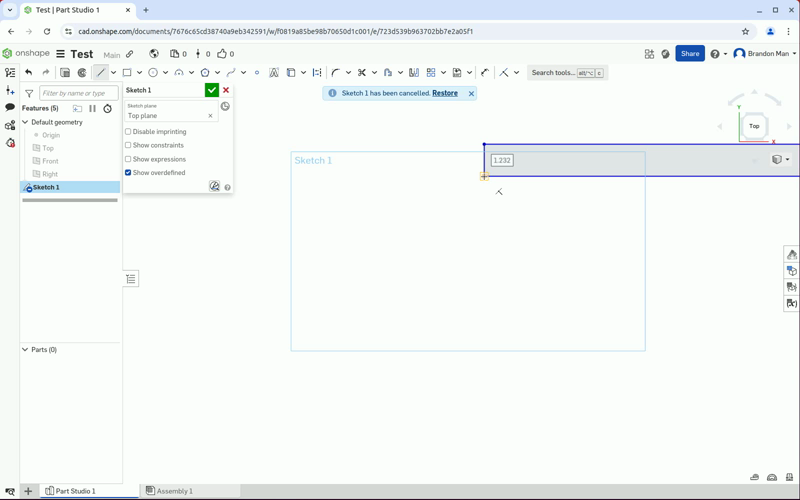
scroll(-6)
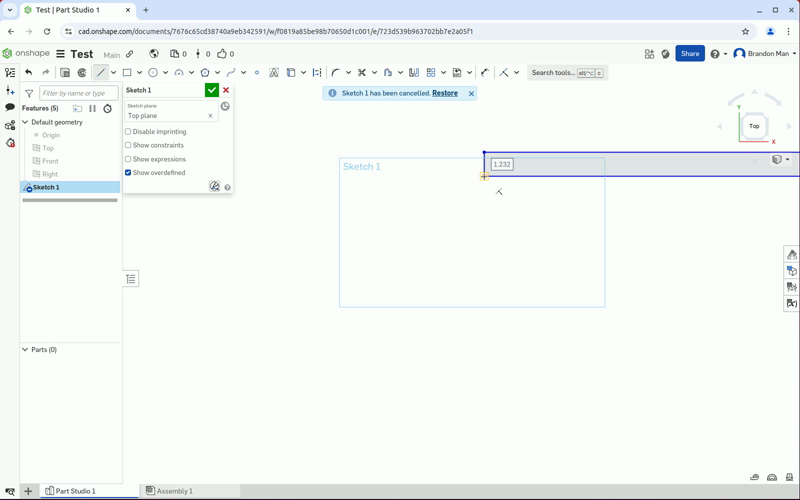
scroll(-6)
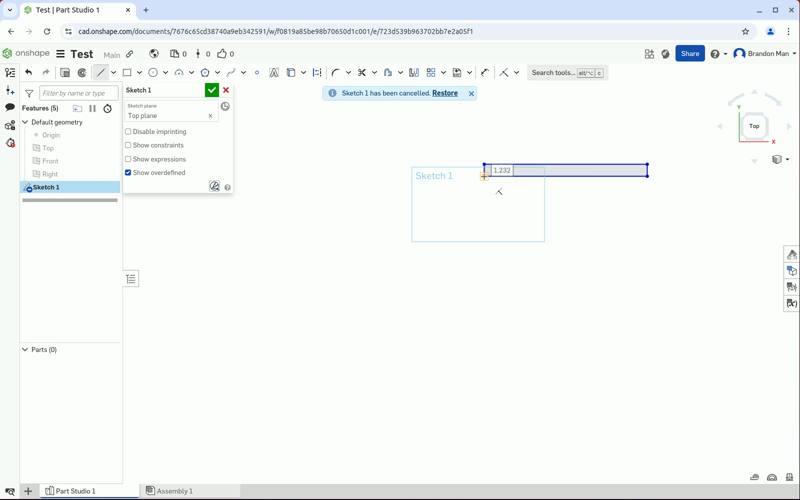
scroll(-6)
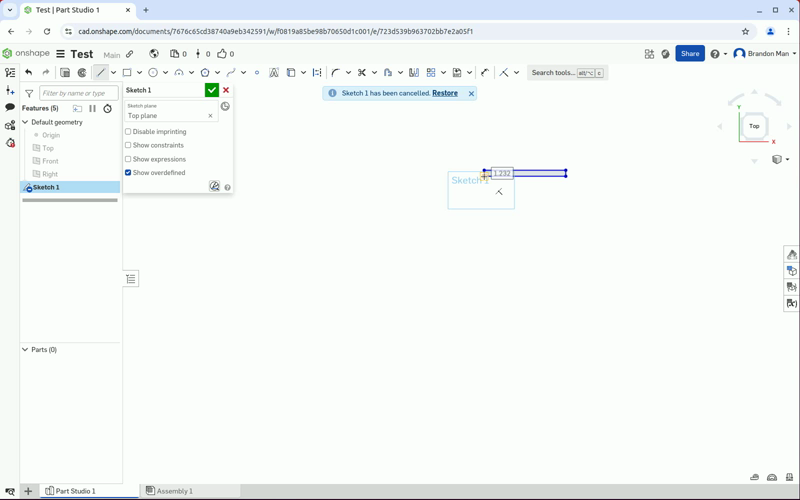
key(esc)
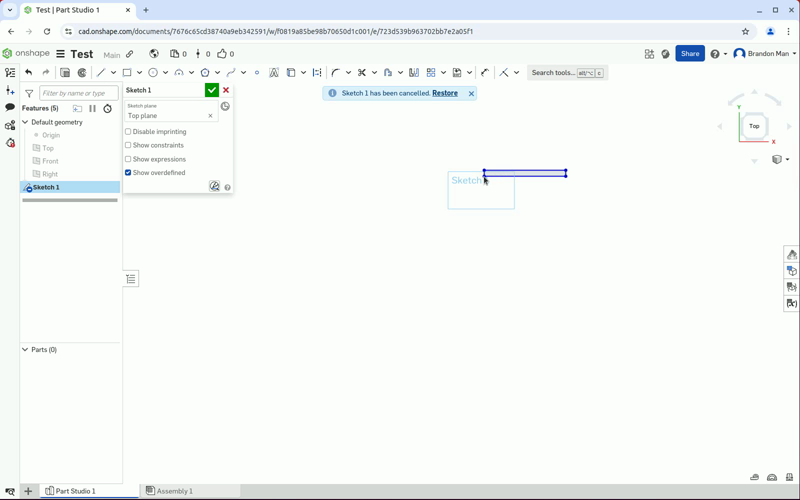
mouse_move(557, 174)
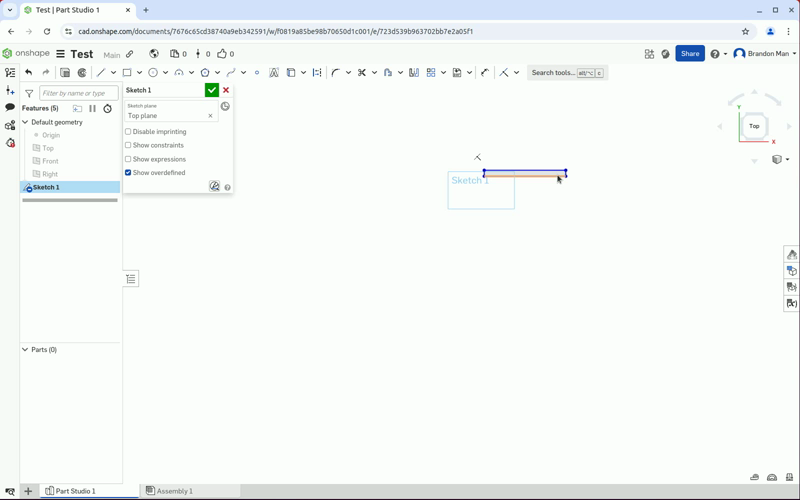
scroll(6)
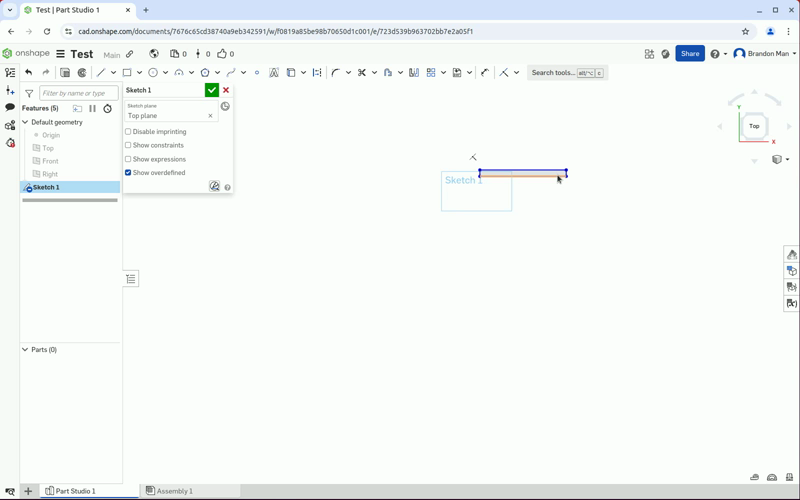
scroll(6)
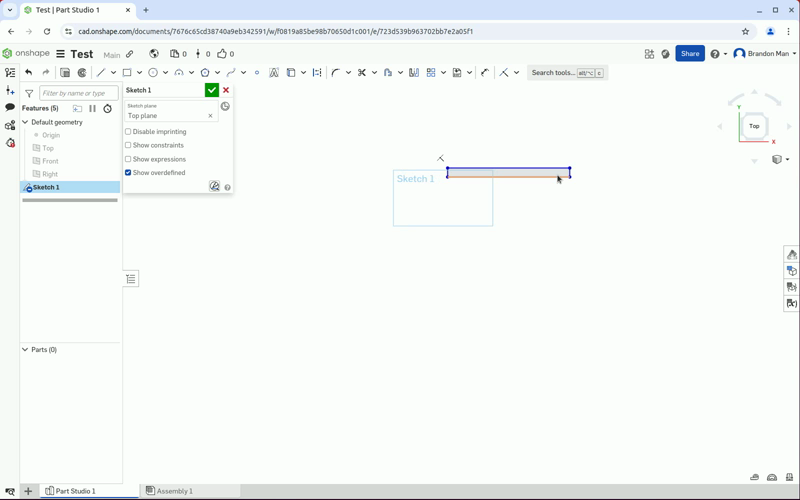
scroll(6)
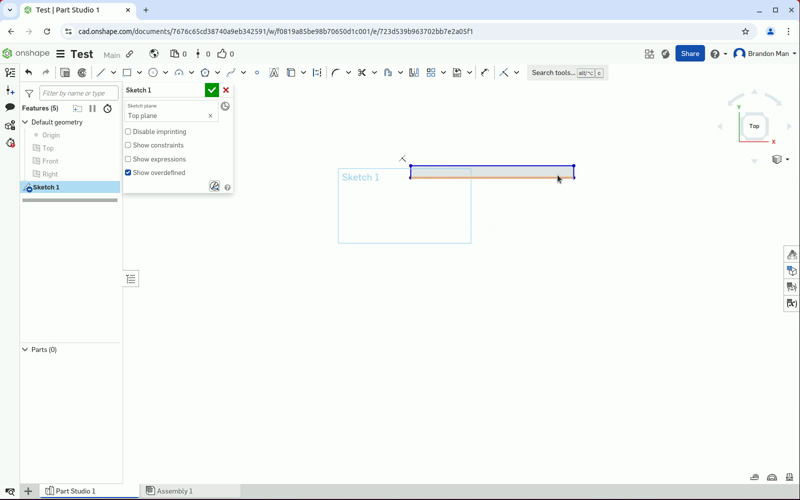
scroll(6)
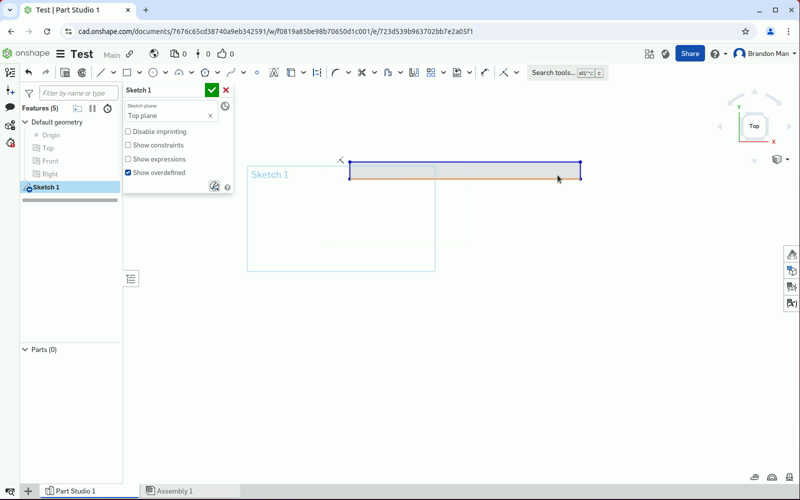
scroll(6)
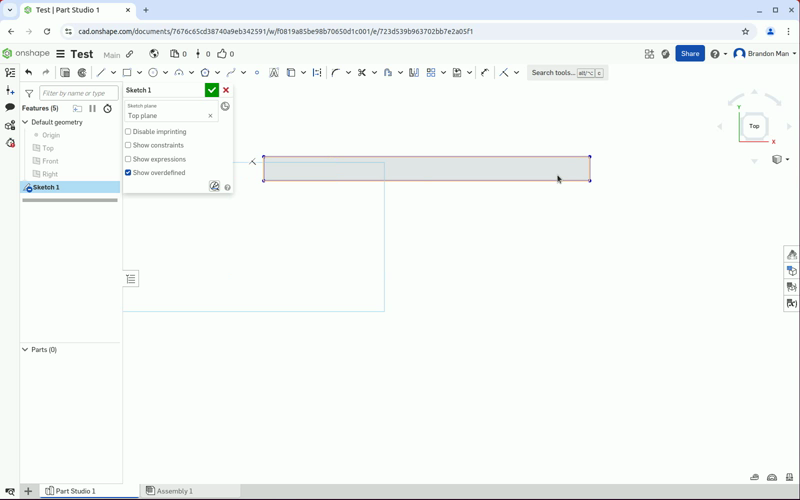
scroll(6)
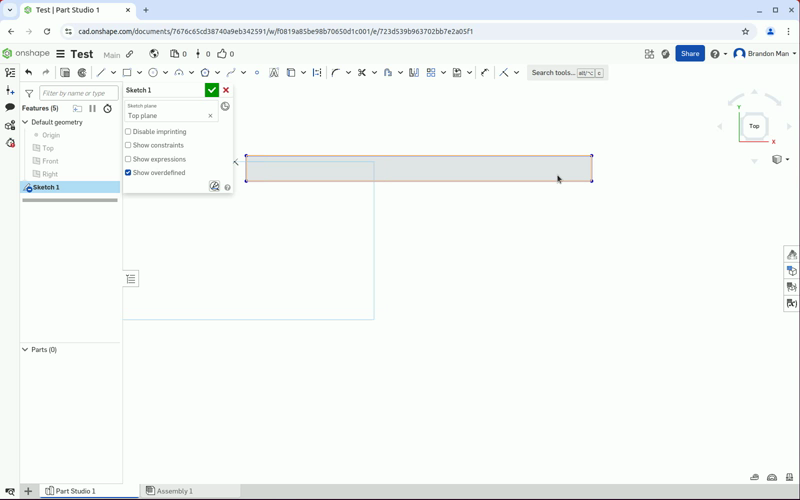
scroll(6)
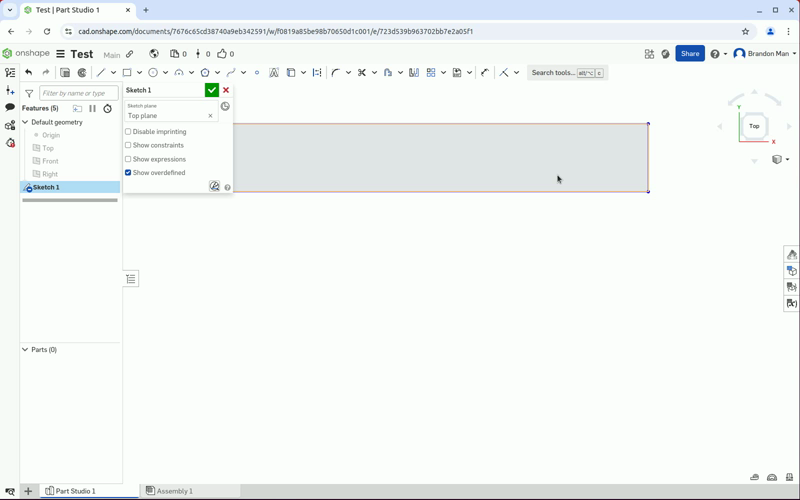
click(557, 174)
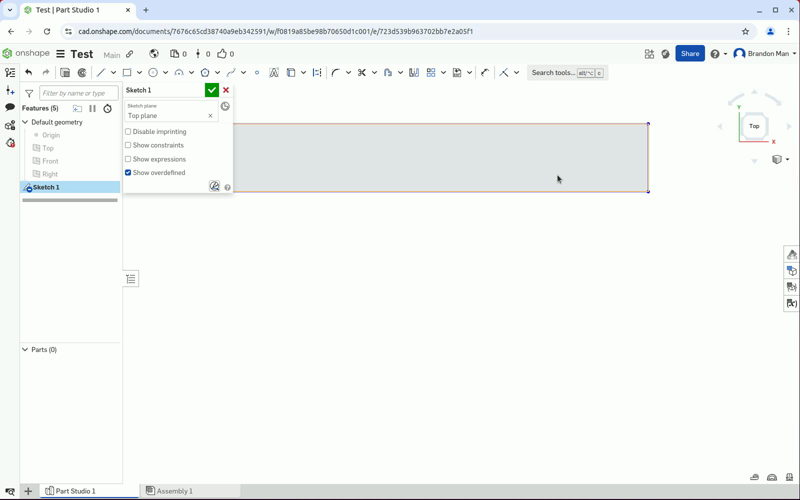
scroll(-6)
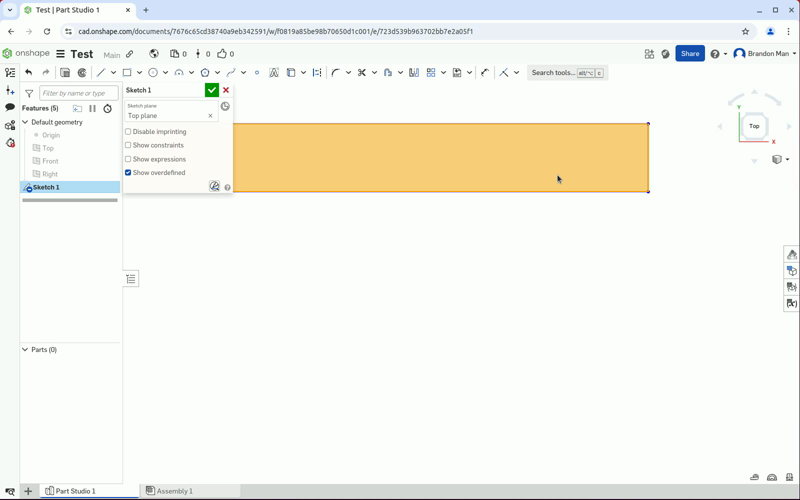
scroll(-6)
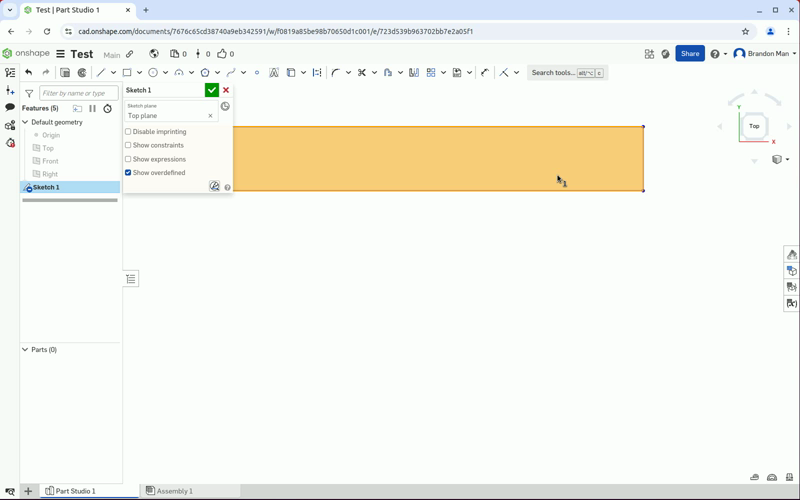
scroll(-6)
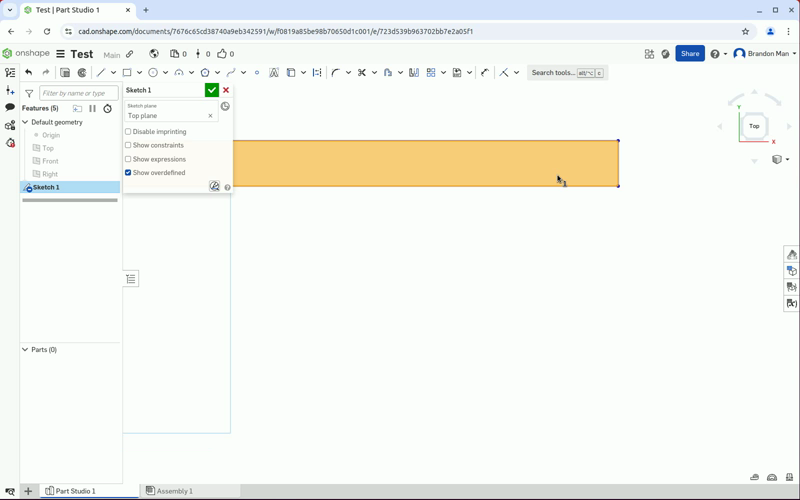
scroll(-6)
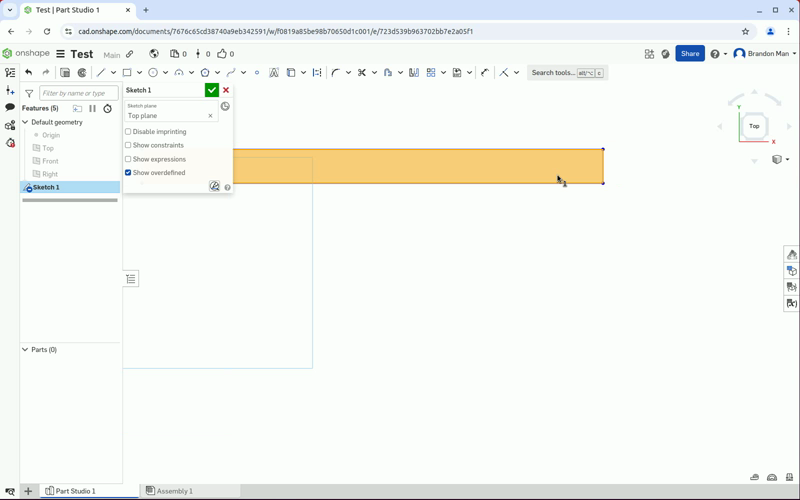
scroll(-6)
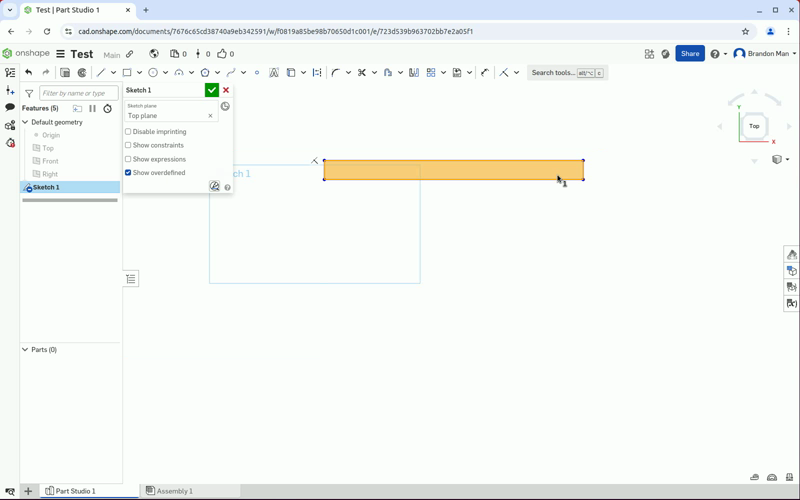
scroll(-6)
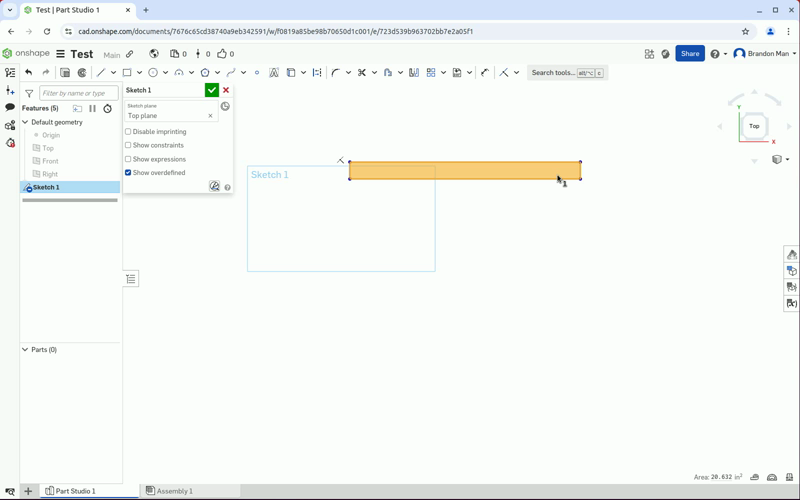
scroll(-6)
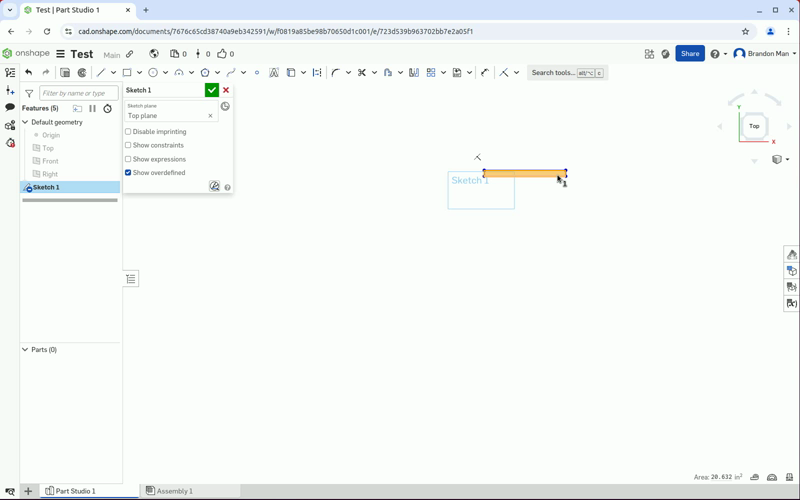
mouse_move(73, 352)
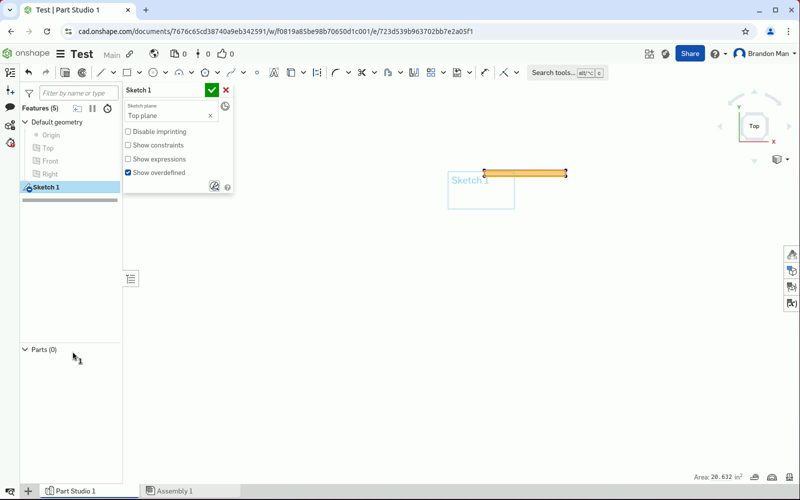
key(shift+y)
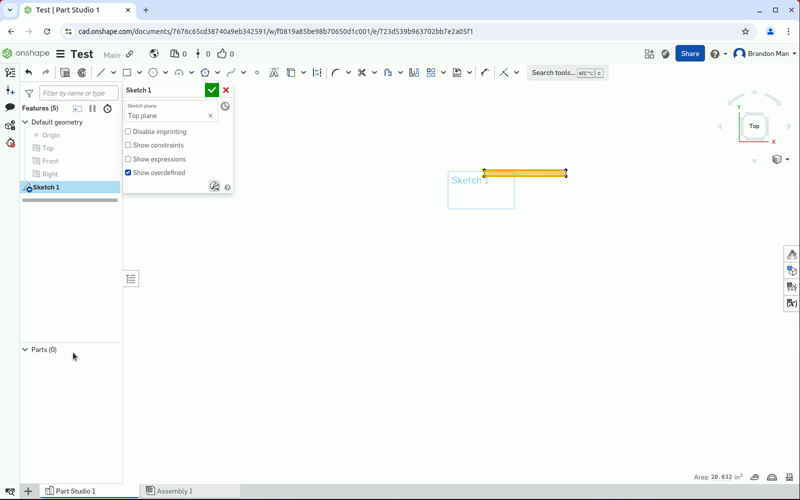
key(shift+e)
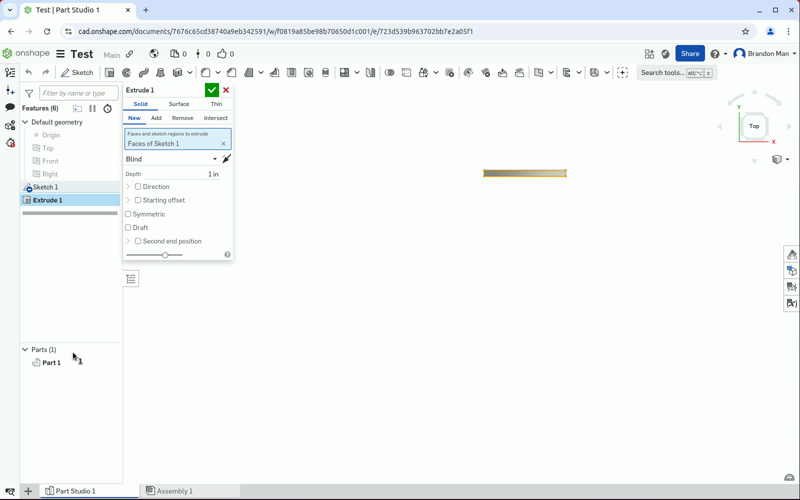
mouse_move(143, 106)
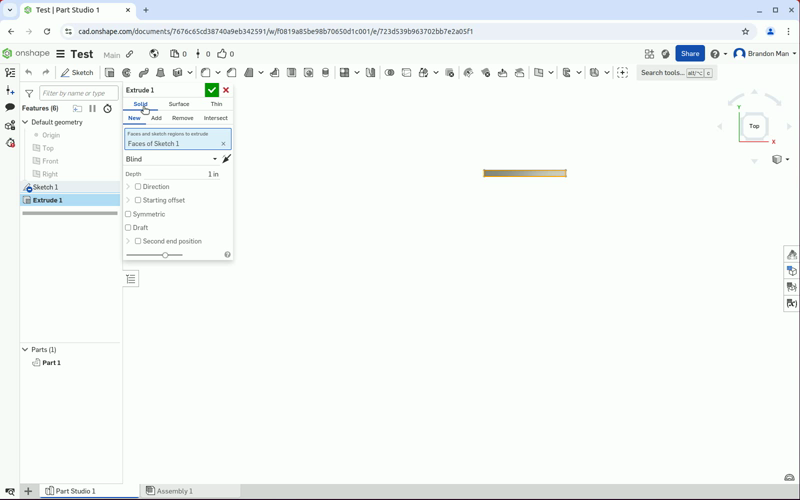
click(143, 106)
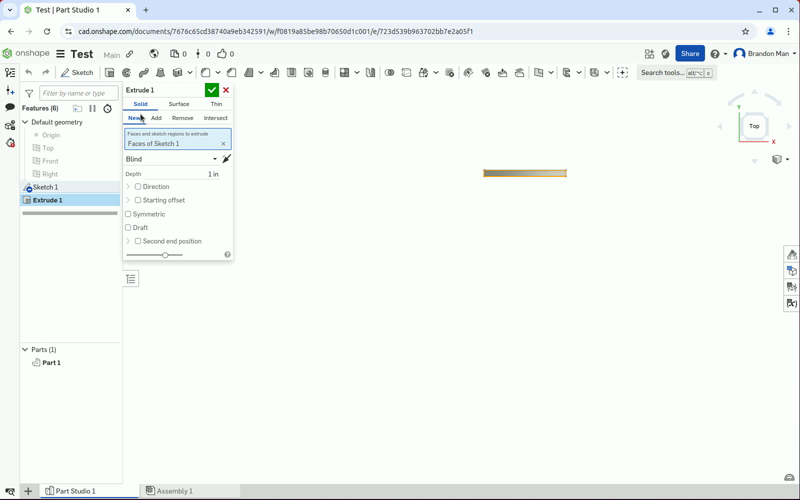
mouse_move(137, 120)
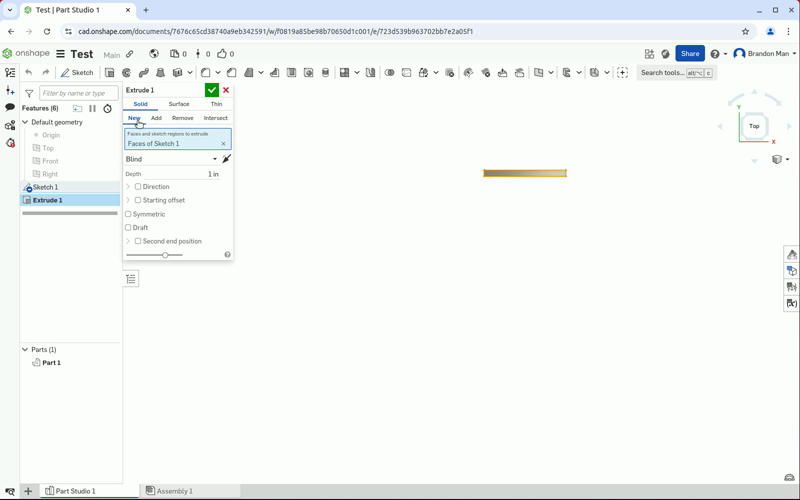
click(137, 120)
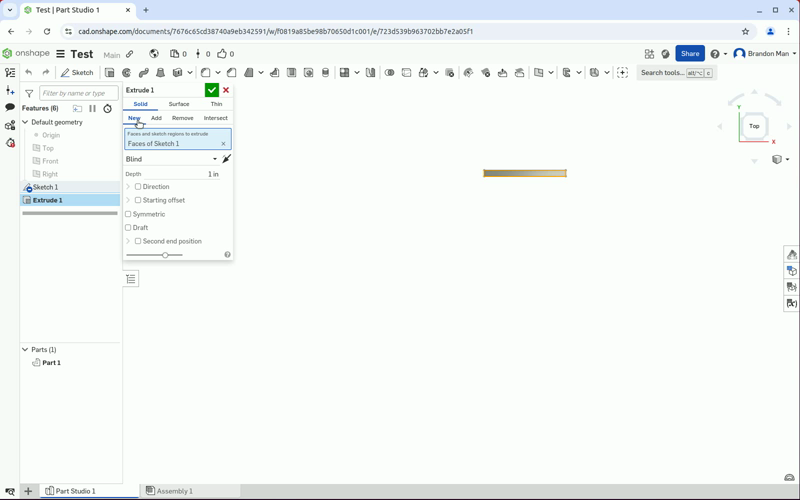
key(tab, 4)
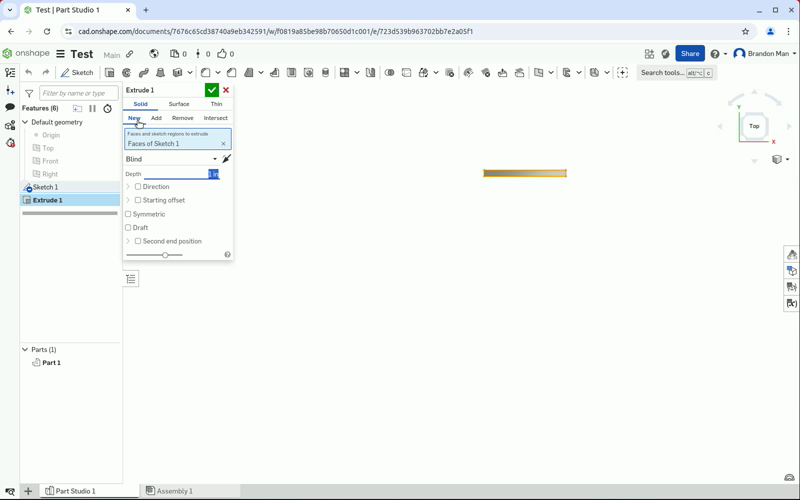
text(0.241)
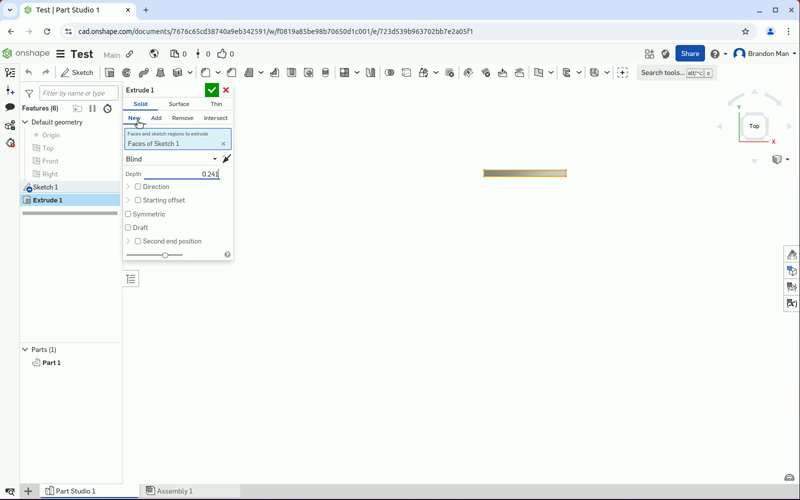
key(enter)
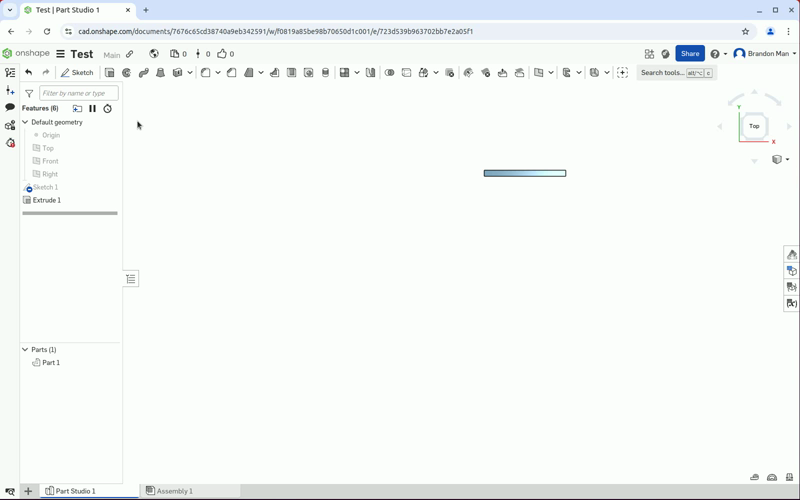
key(shift+h)
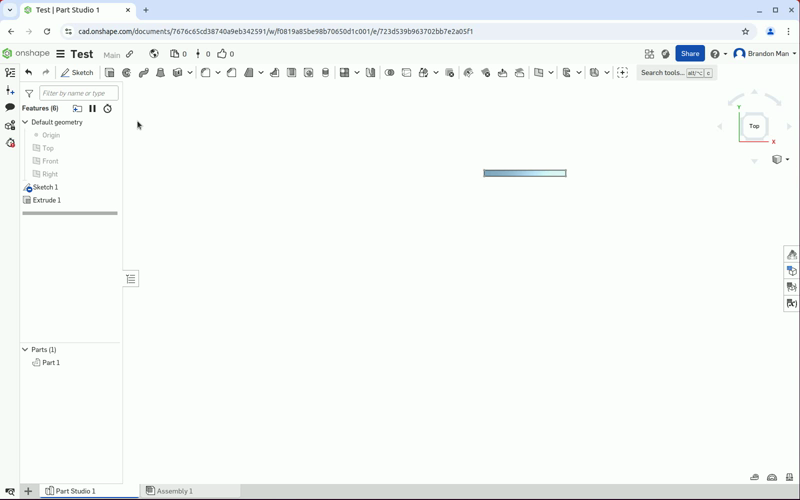
key(shift+h)
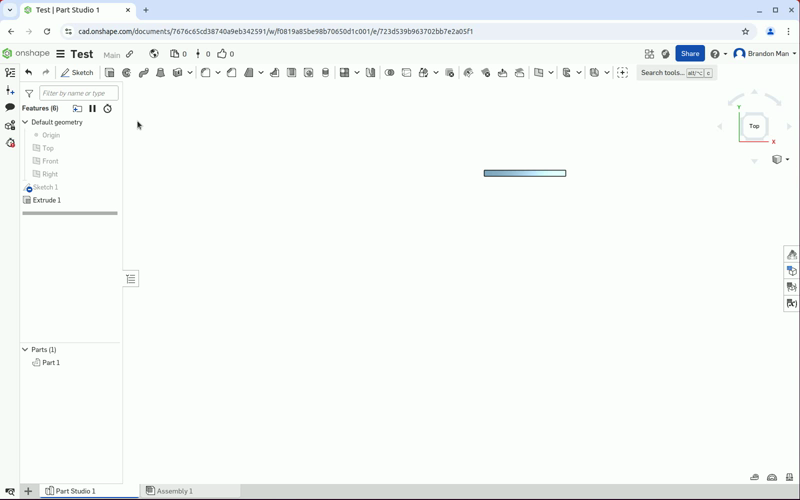
mouse_move(73, 189)
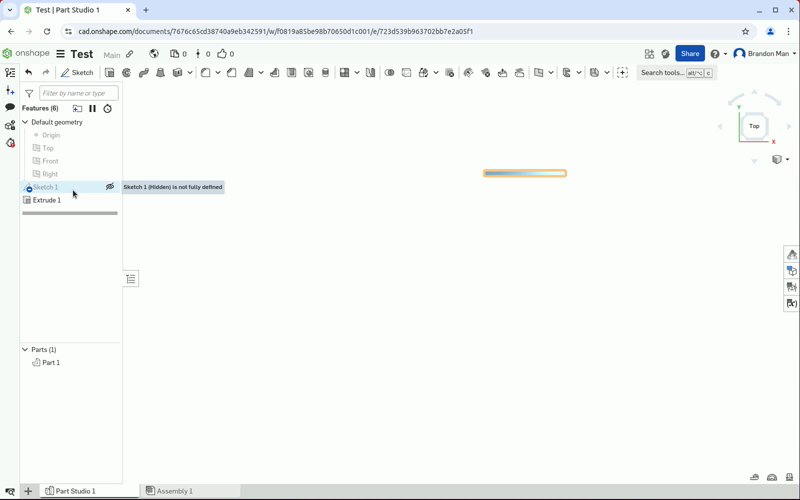
click(73, 189)
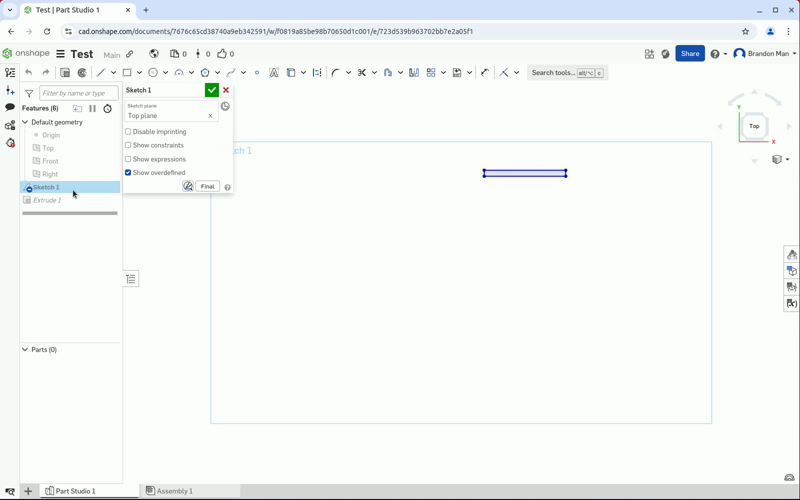
mouse_move(229, 92)
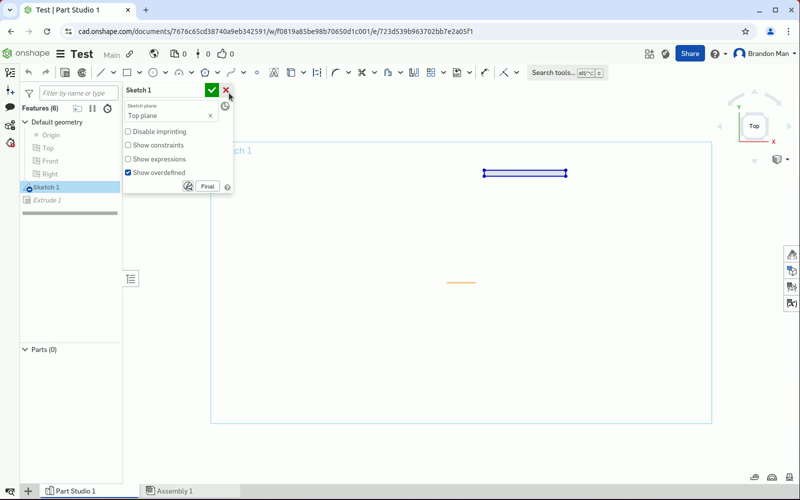
click(229, 92)
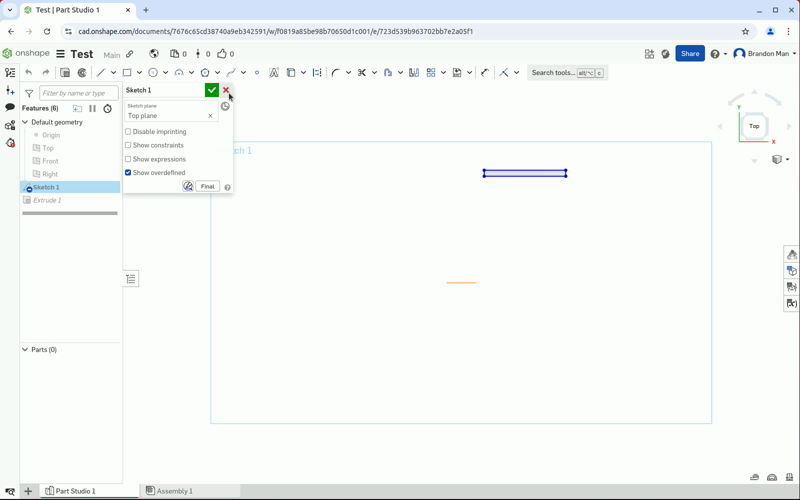
key(shift+s)
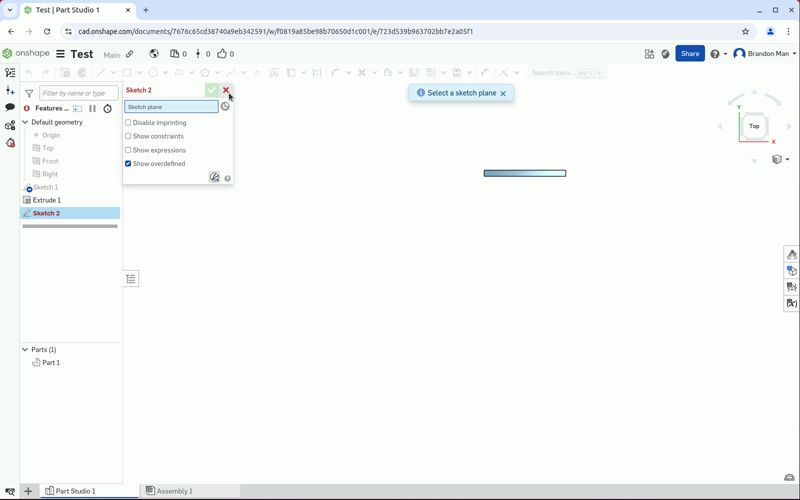
mouse_move(73, 150)
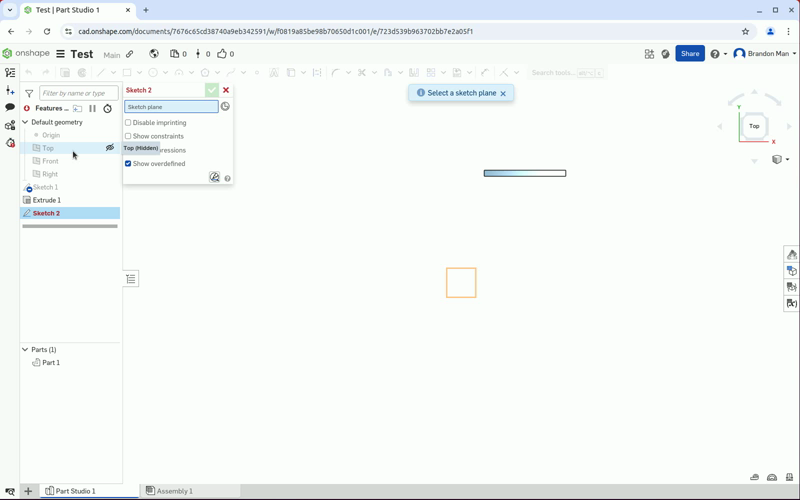
click(73, 150)
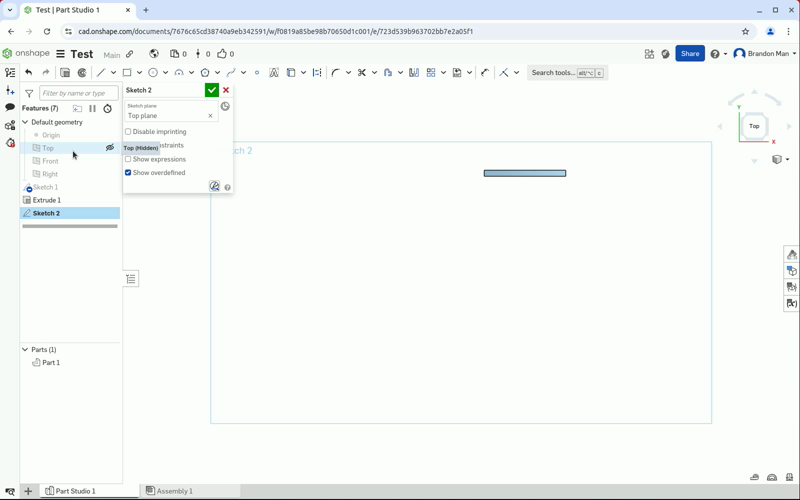
mouse_move(73, 352)
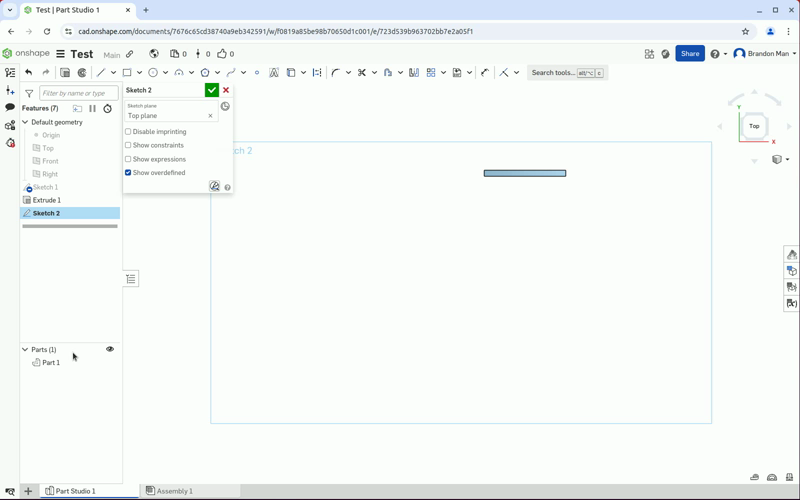
key(y)
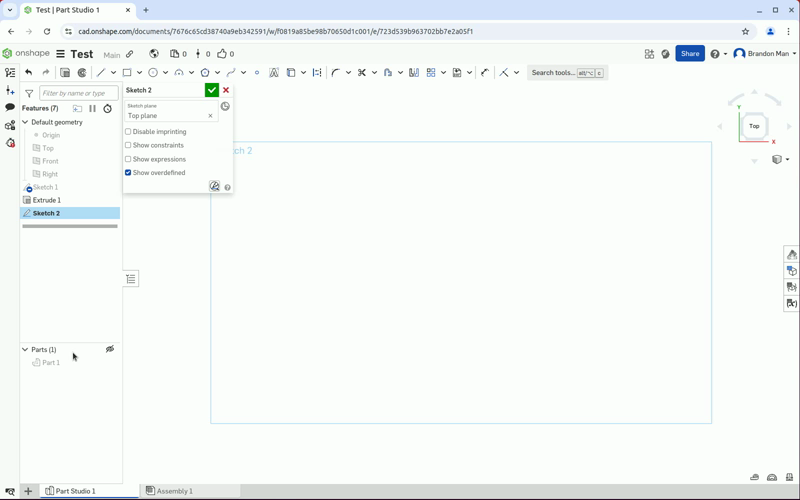
key(l)
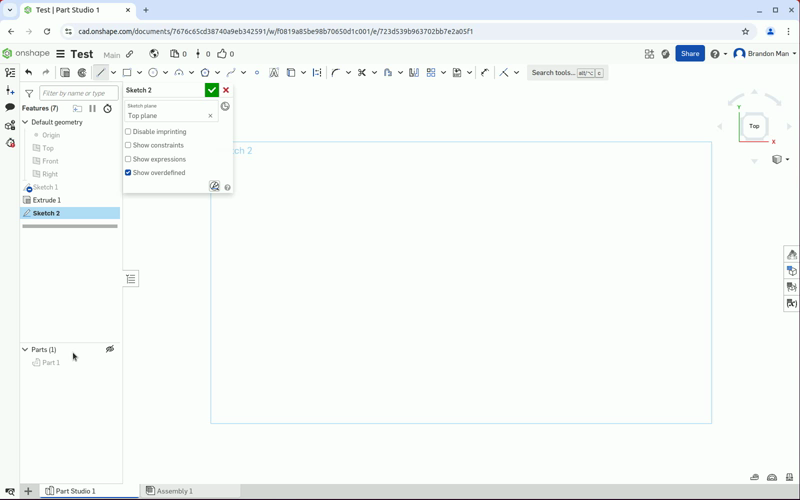
key_down(shift)
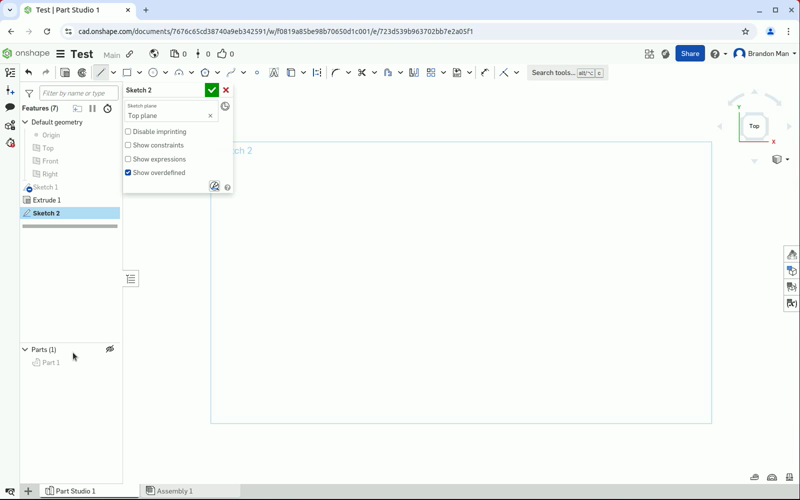
mouse_move(356, 389)
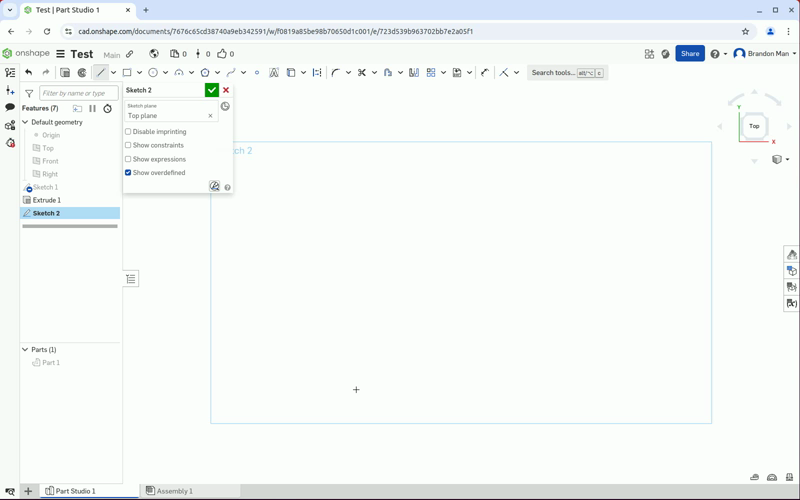
click(356, 389)
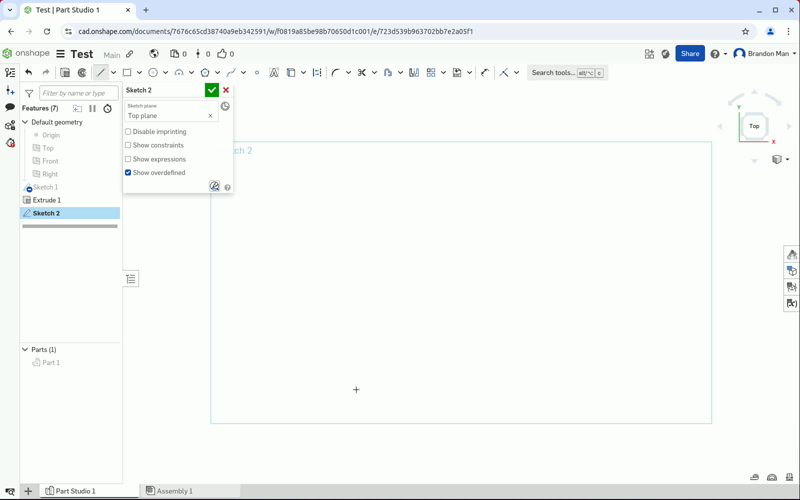
key_up(shift)
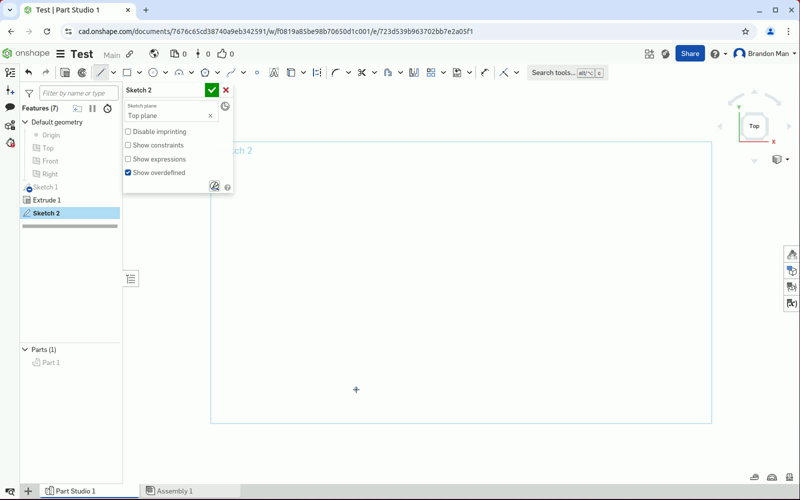
key_down(shift)
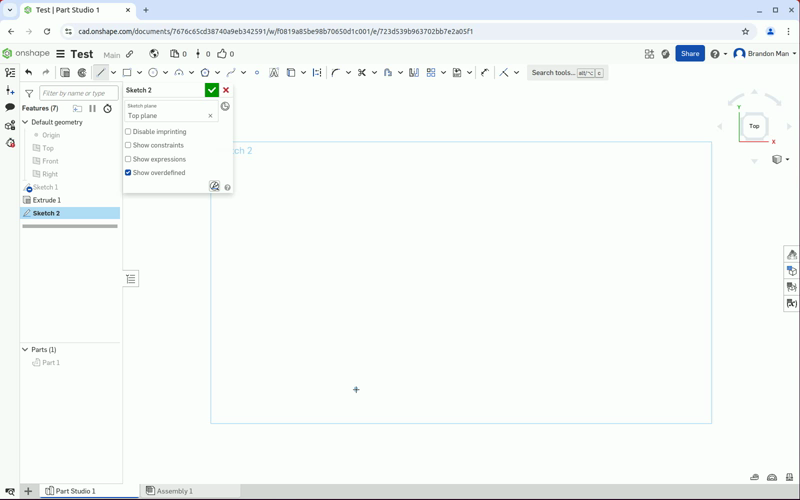
mouse_move(486, 389)
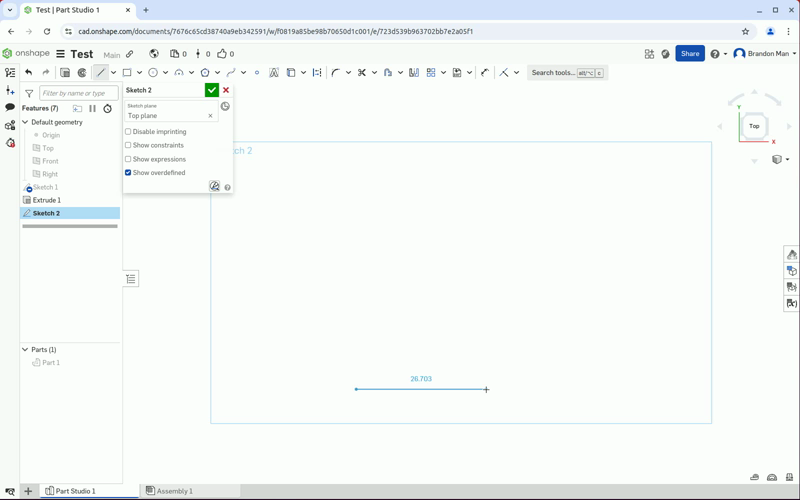
click(486, 389)
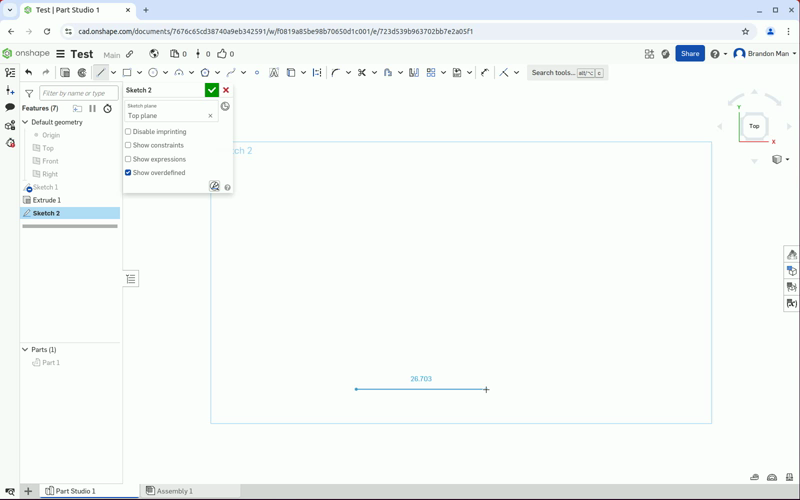
key_up(shift)
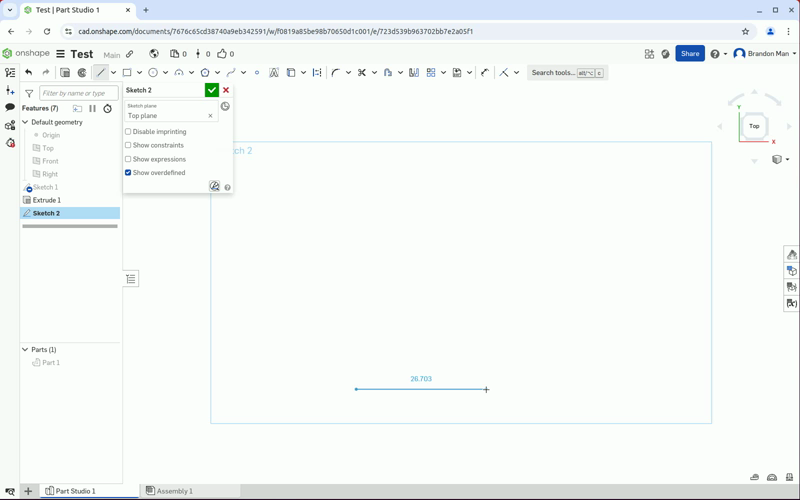
key_down(shift)
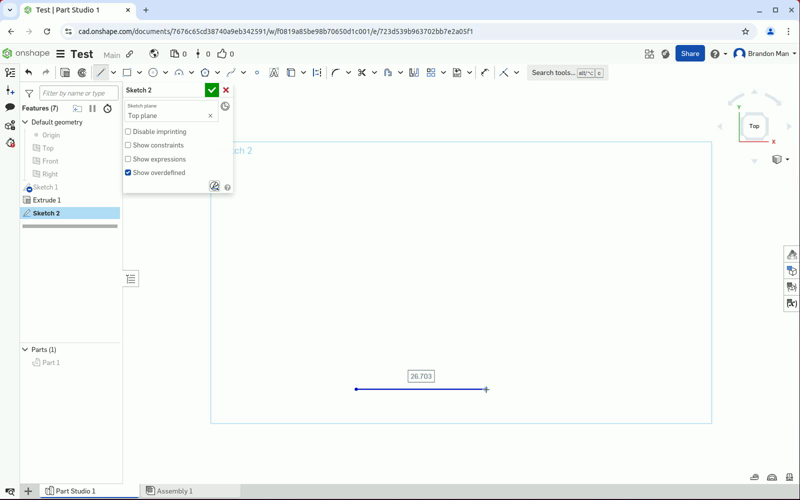
mouse_move(486, 264)
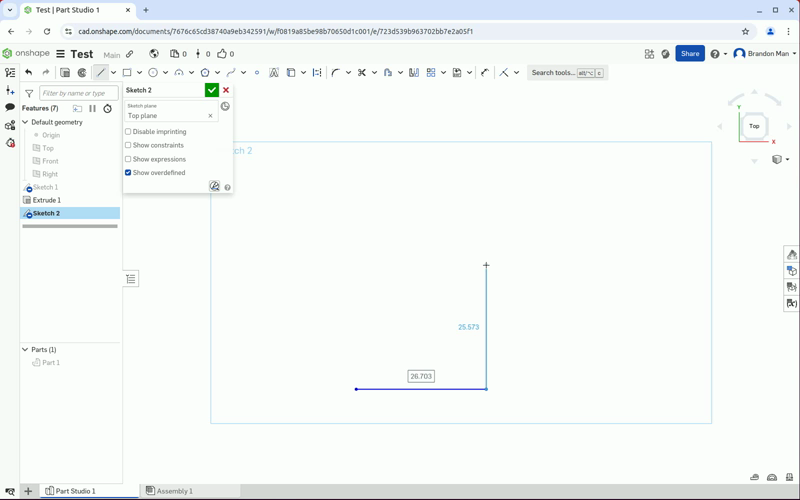
click(486, 264)
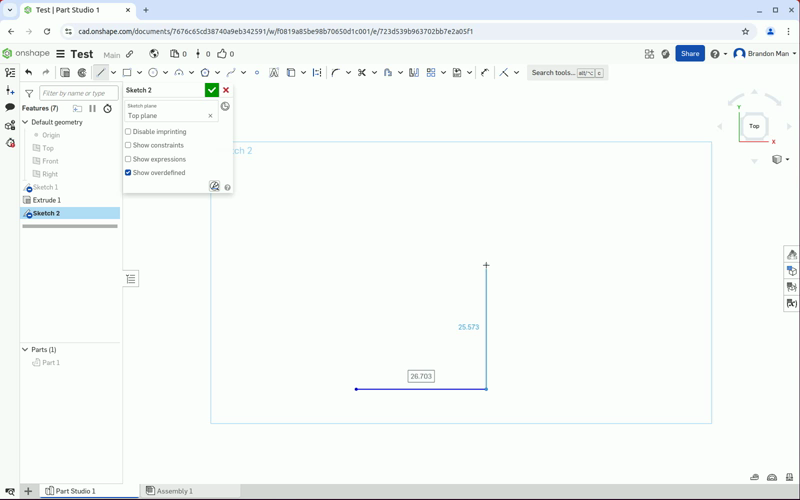
key_up(shift)
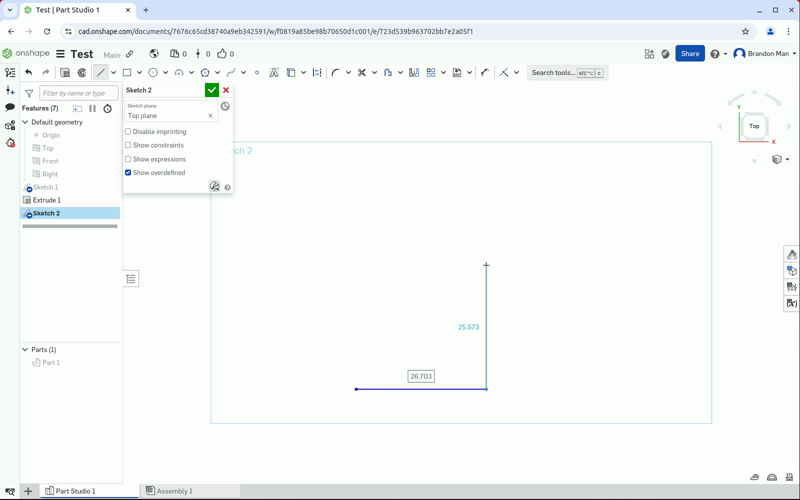
key_down(shift)
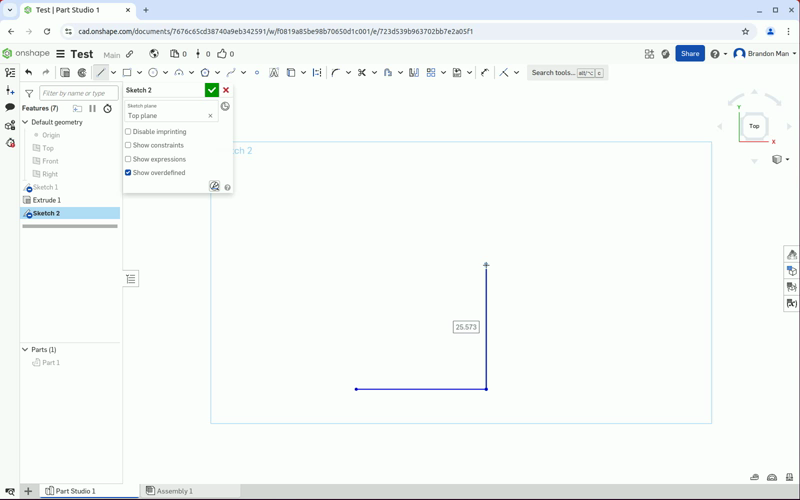
mouse_move(564, 264)
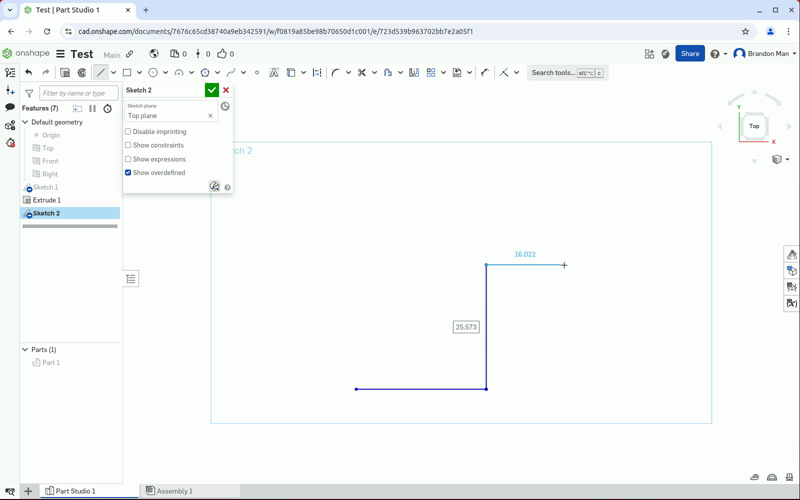
click(564, 264)
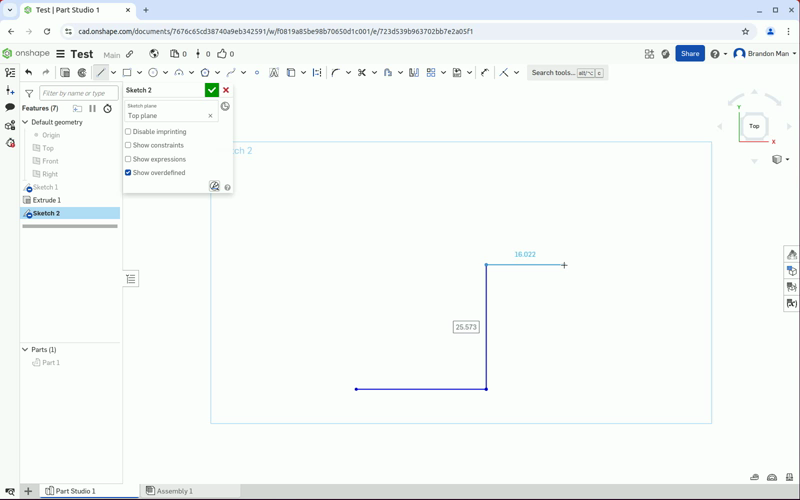
key_up(shift)
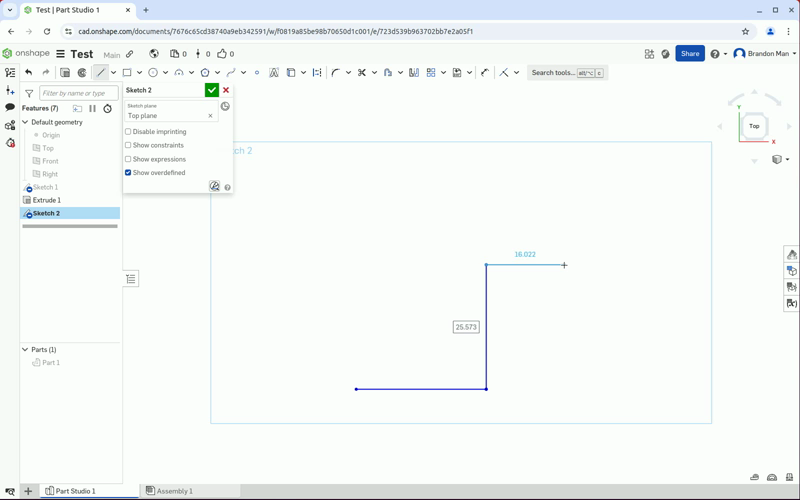
key_down(shift)
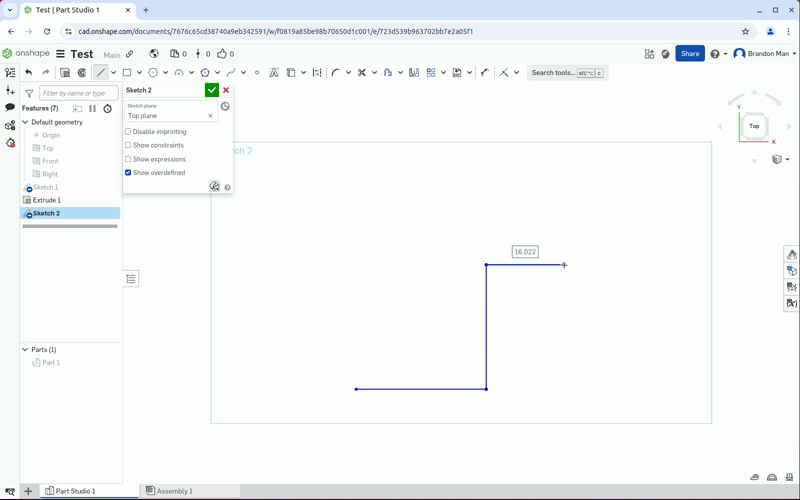
mouse_move(564, 177)
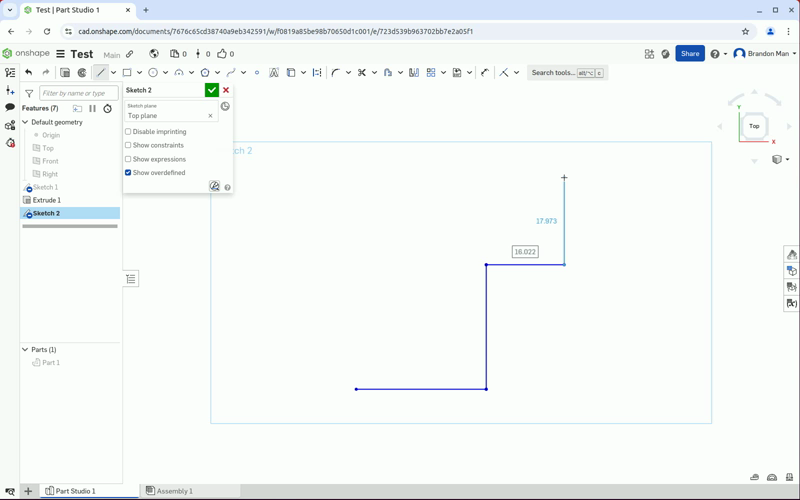
click(564, 177)
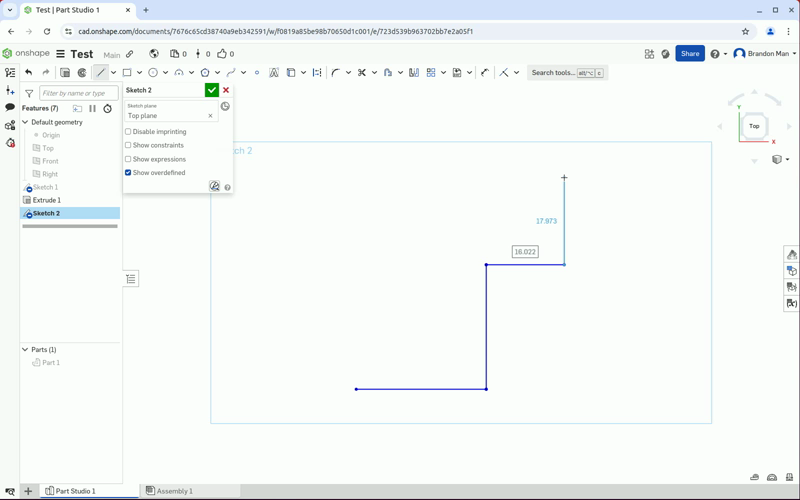
key_up(shift)
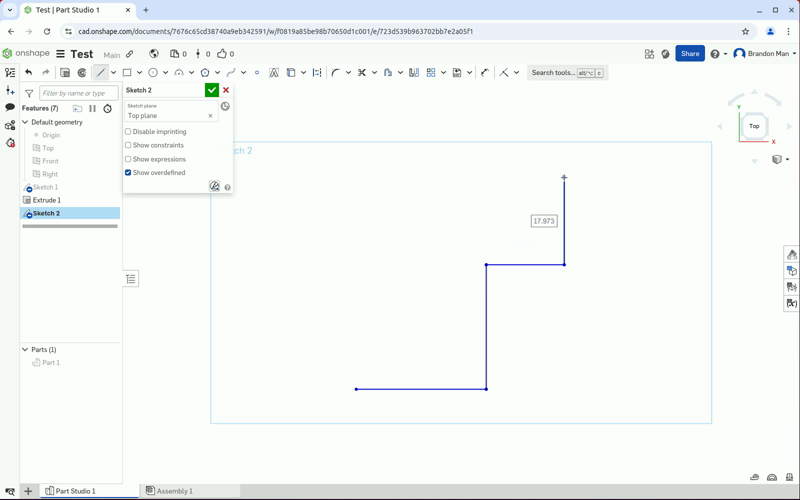
key_down(shift)
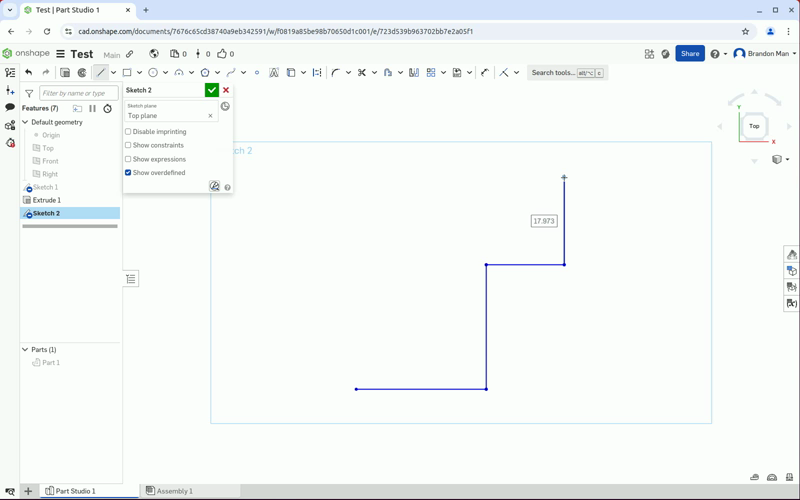
mouse_move(483, 177)
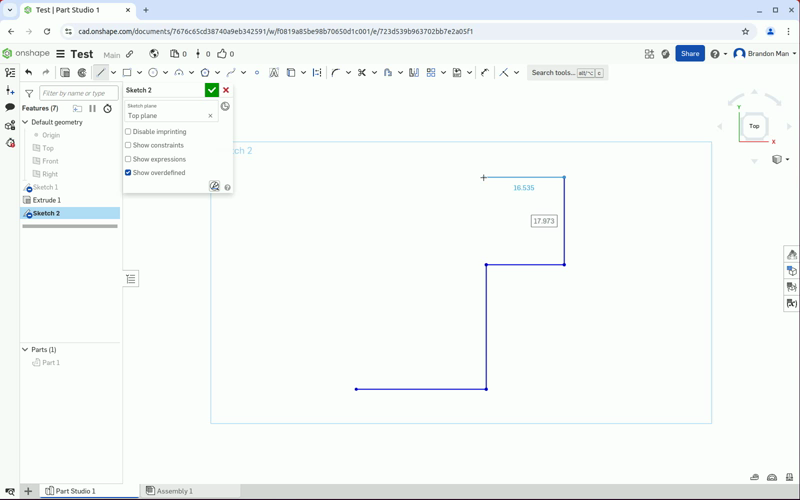
click(483, 177)
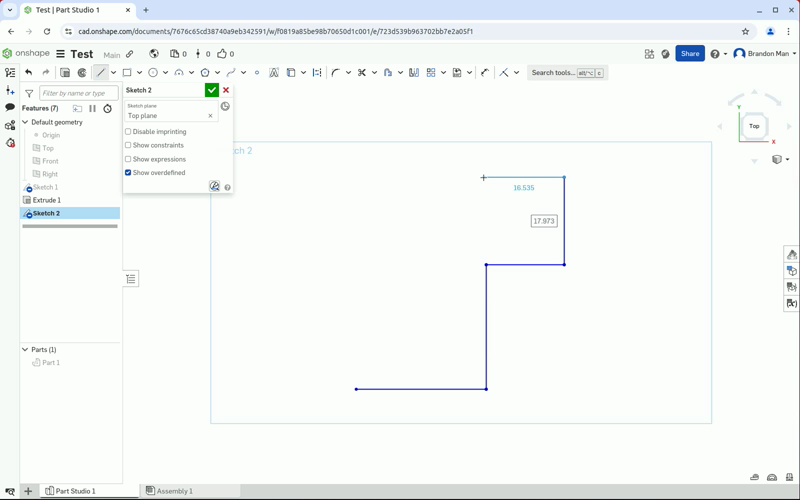
key_up(shift)
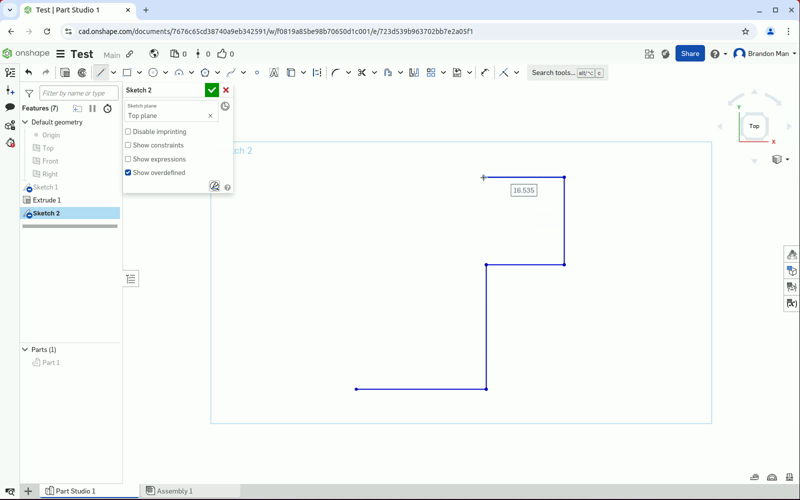
key_down(shift)
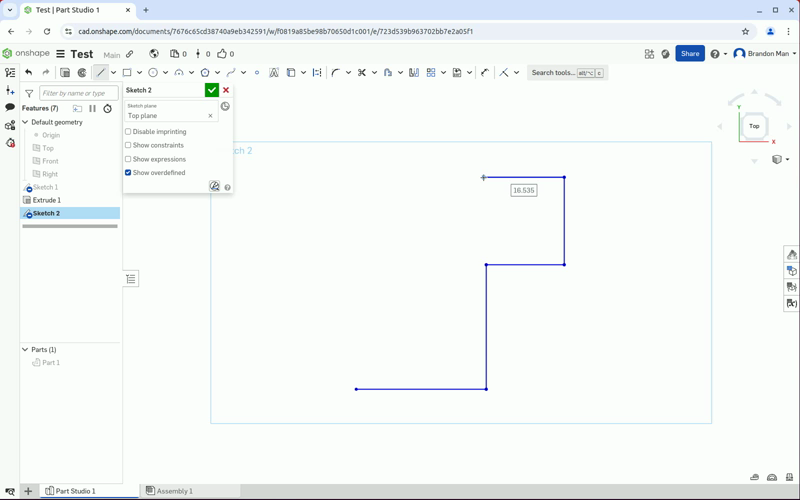
mouse_move(356, 177)
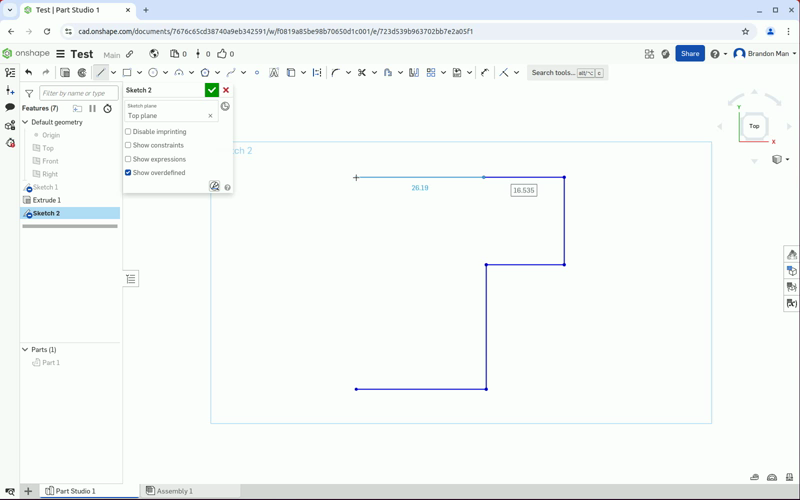
click(356, 177)
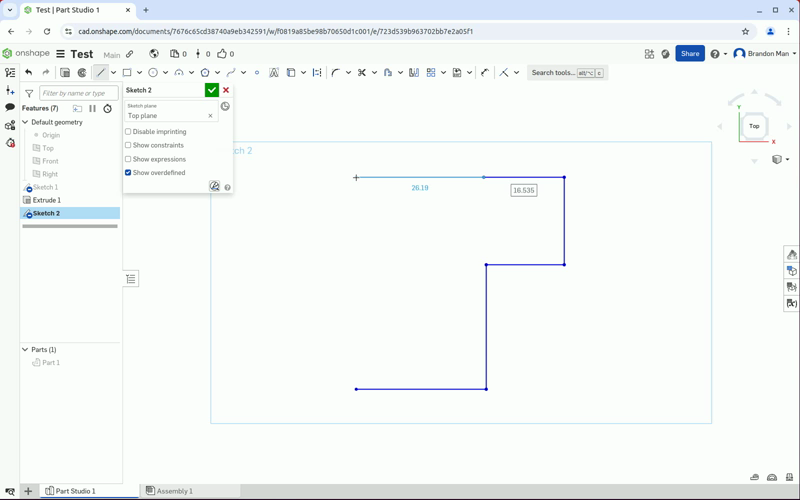
key_up(shift)
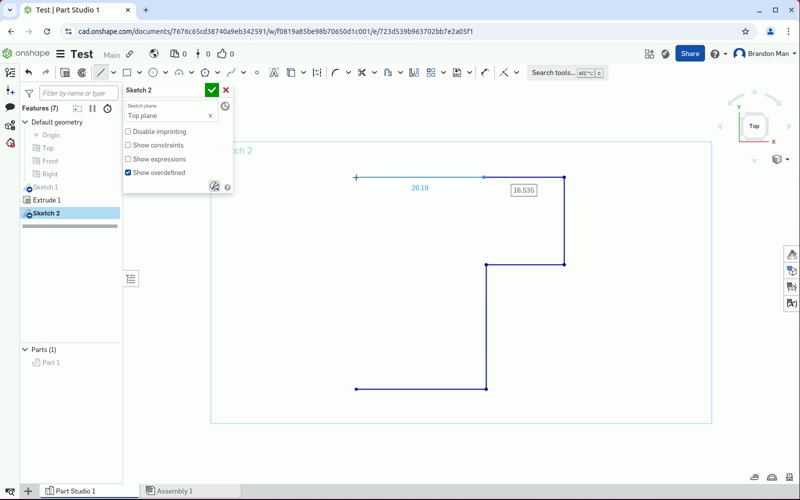
key_down(shift)
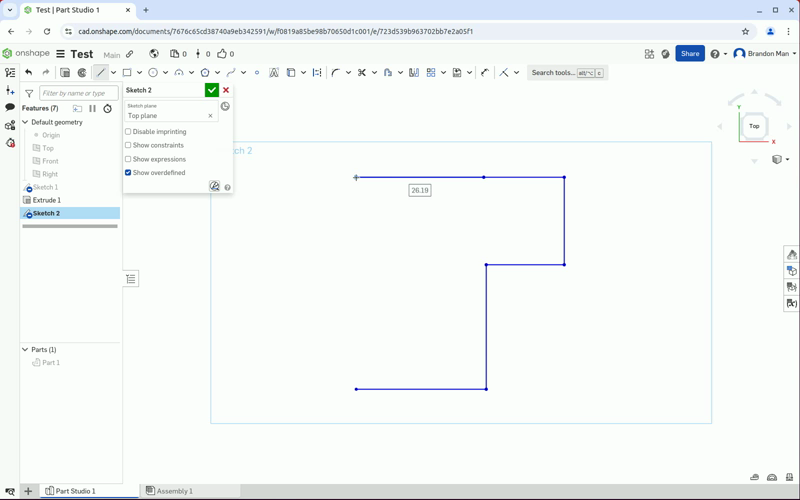
mouse_move(356, 389)
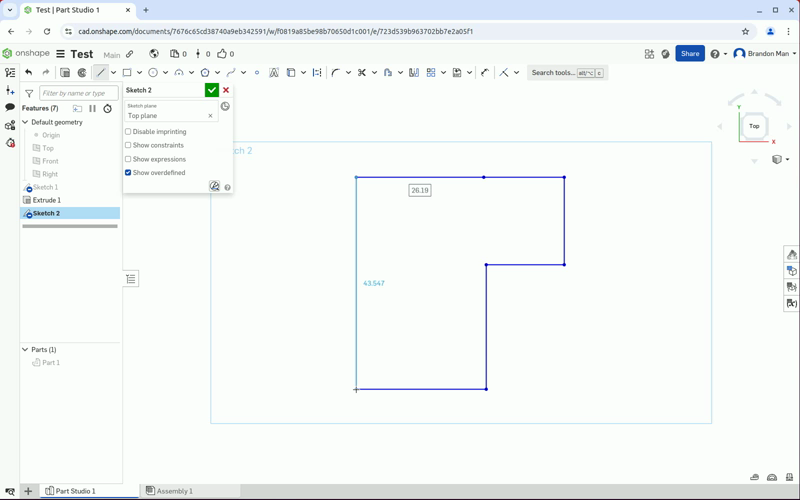
key_up(shift)
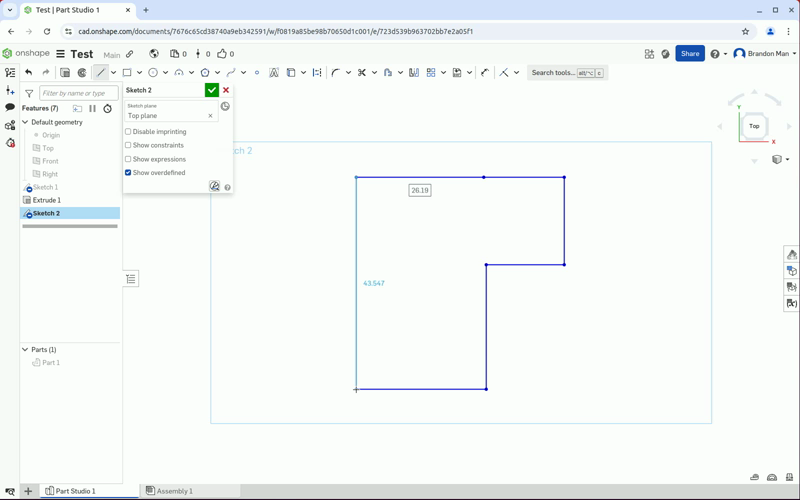
click(356, 389)
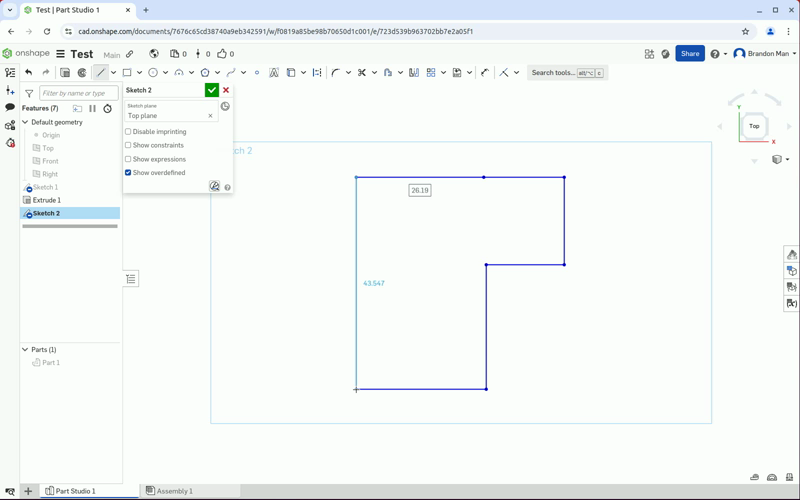
key(esc)
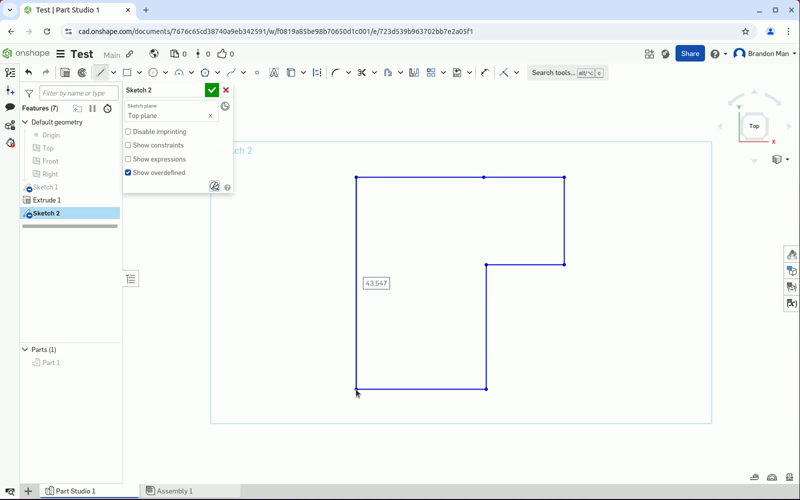
mouse_move(382, 299)
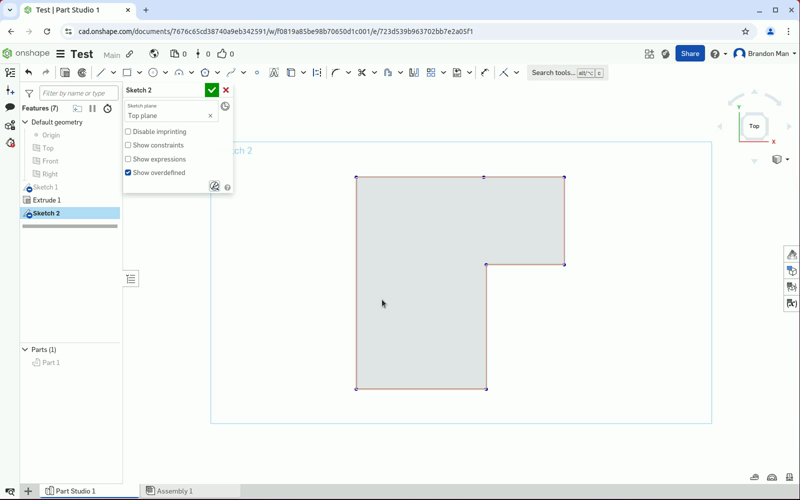
click(382, 299)
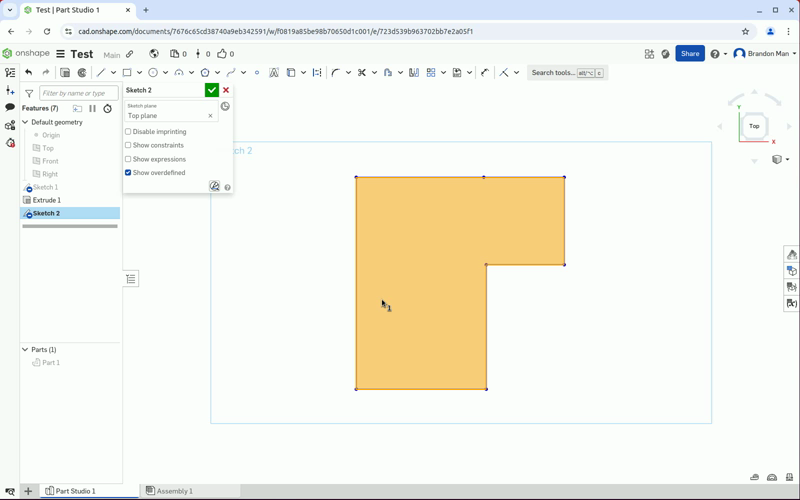
mouse_move(73, 352)
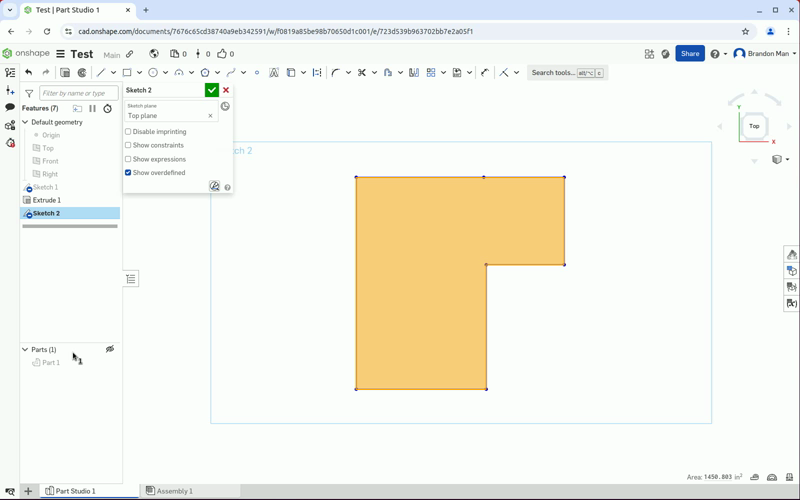
key(shift+y)
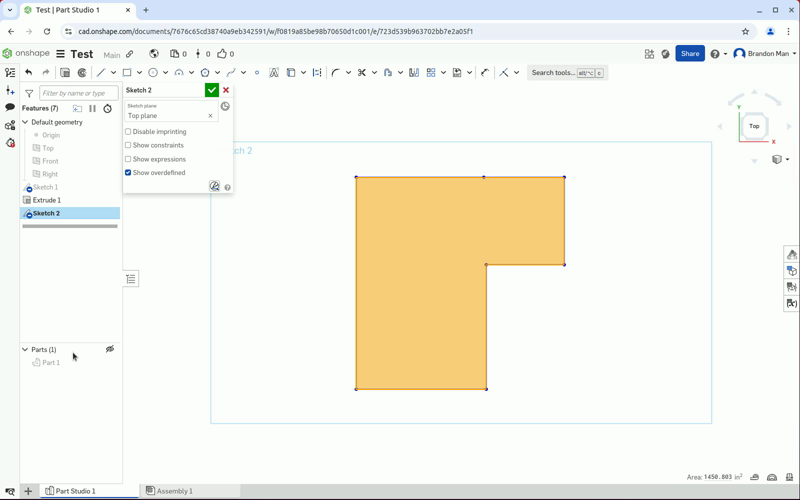
key(shift+e)
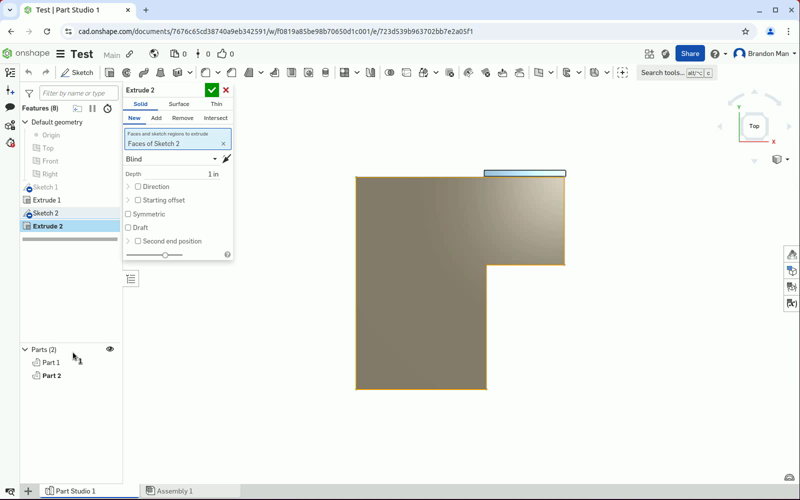
mouse_move(143, 106)
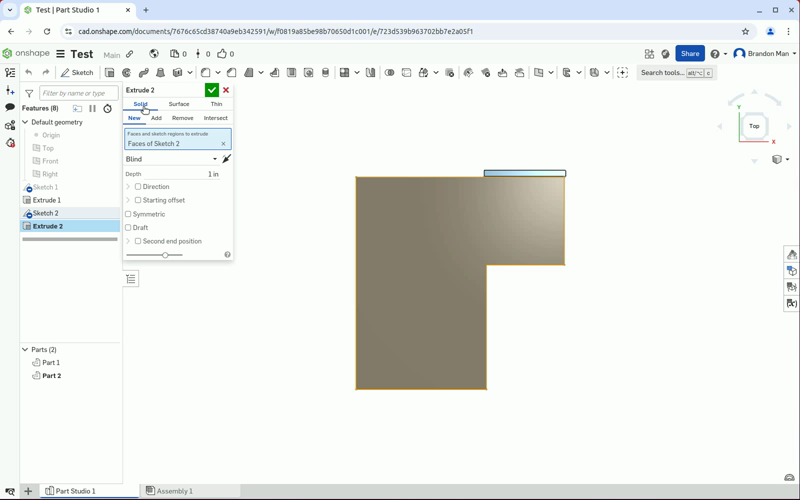
click(143, 106)
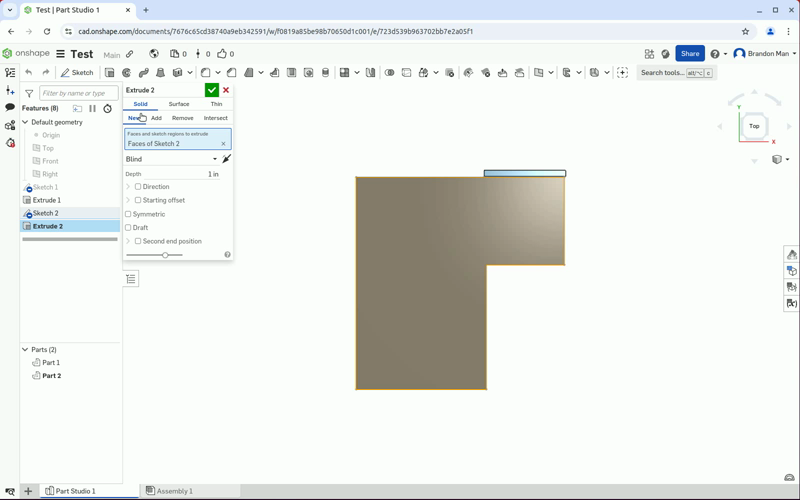
mouse_move(137, 120)
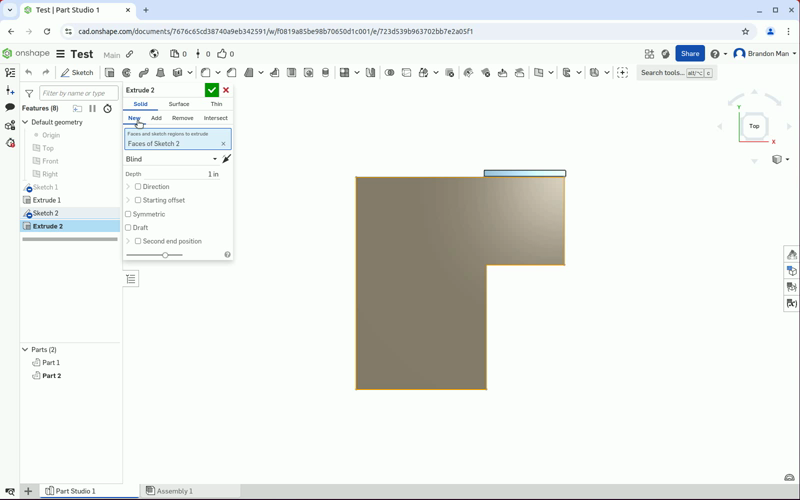
click(137, 120)
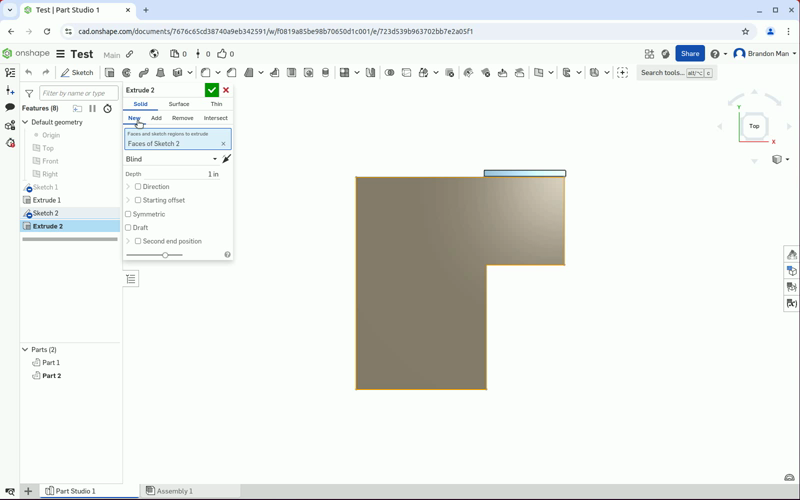
key(tab, 4)
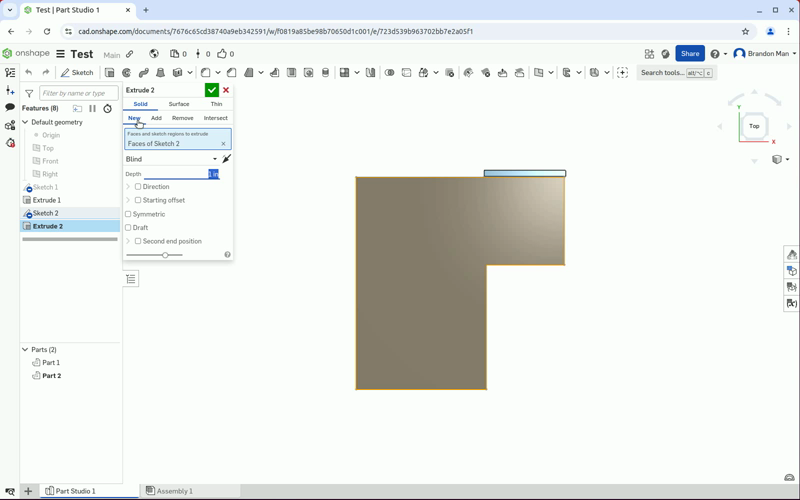
text(0.241)
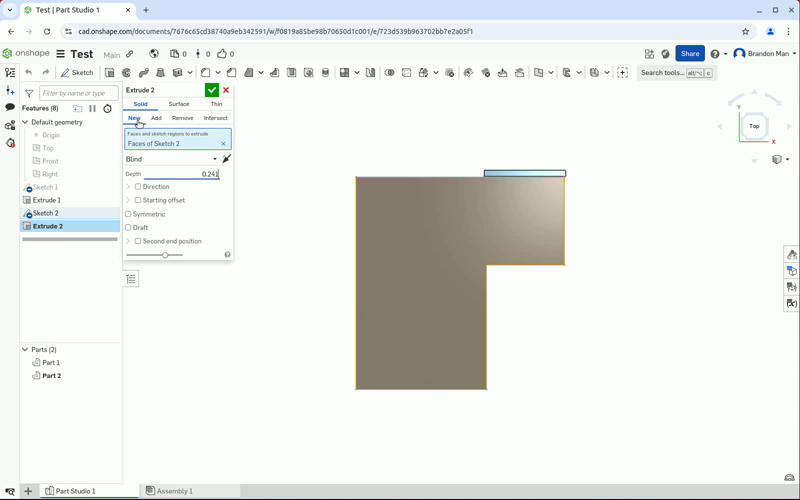
key(enter)
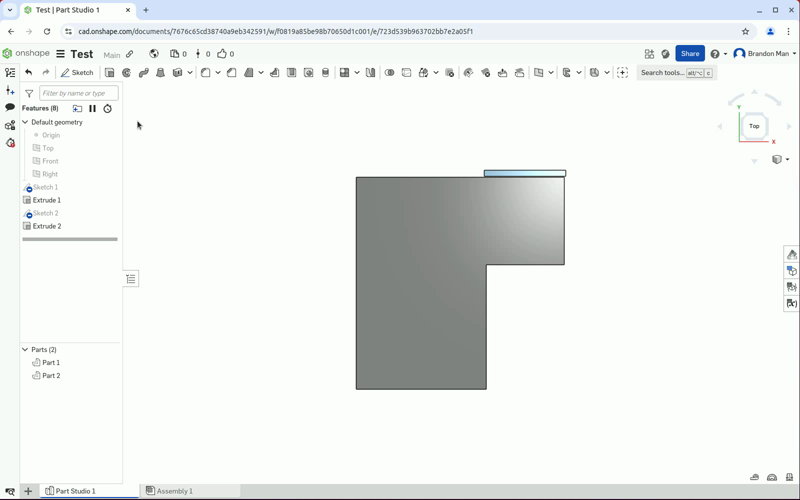
key(shift+h)
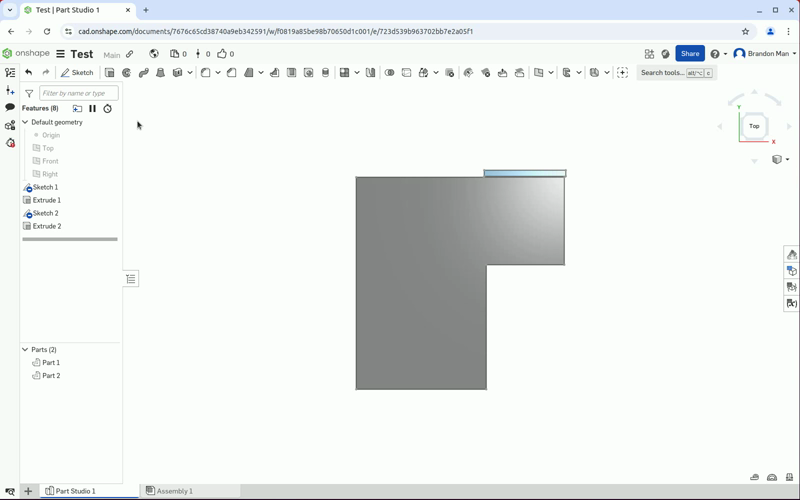
key(shift+h)
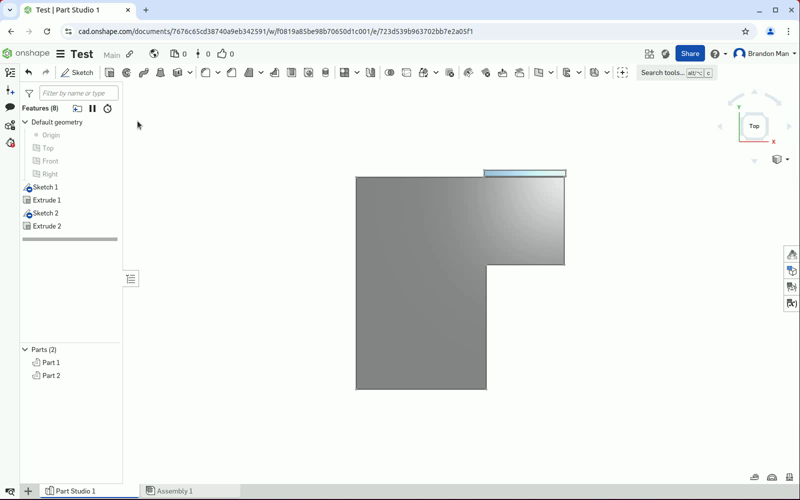
key(shift+7)
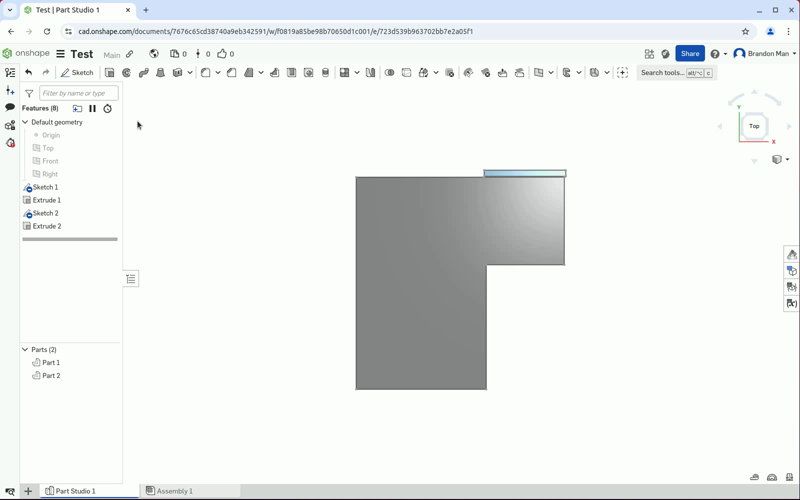
key(up, 3)
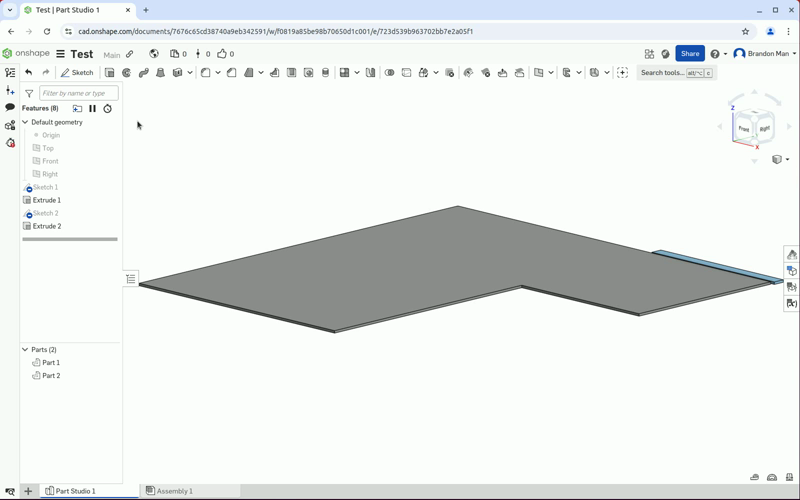
key(left, 3)
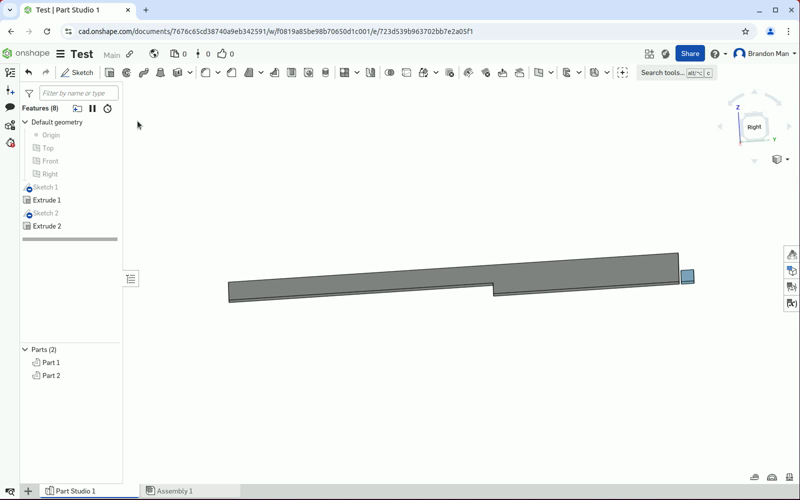
key(right, 3)
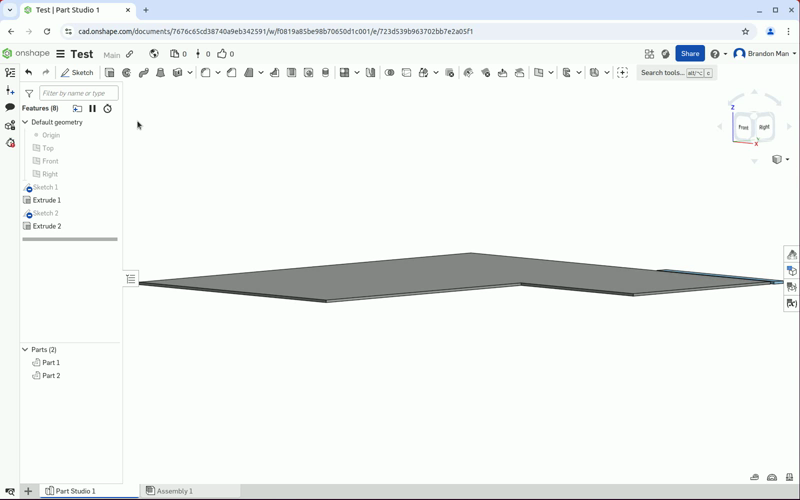
key(down, 3)
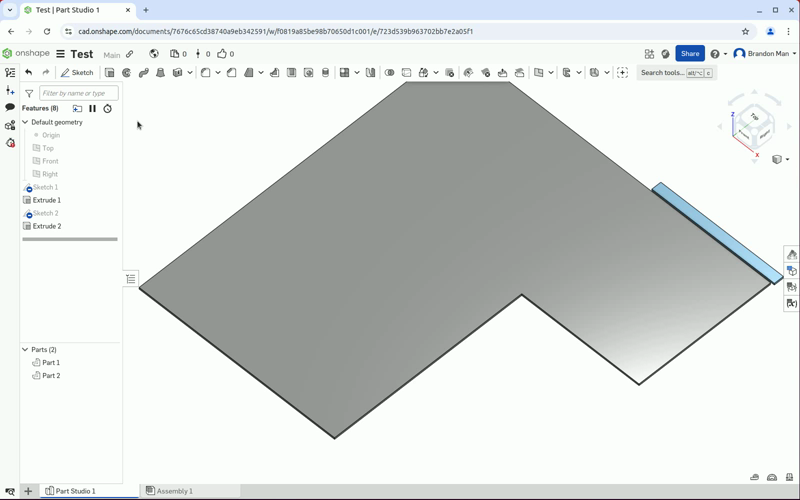
mouse_move(73, 189)
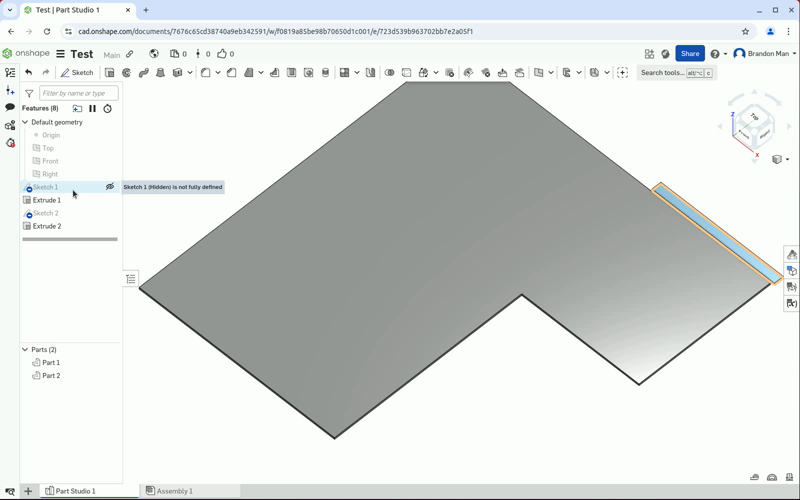
click(73, 189)